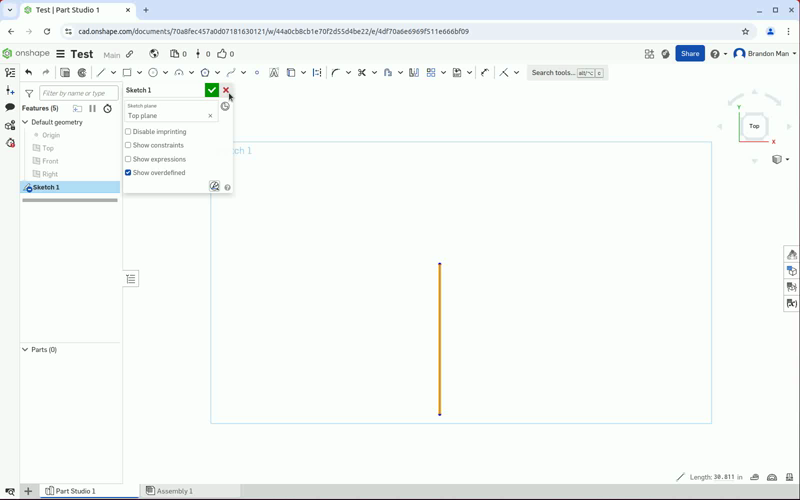
key(shift+h)
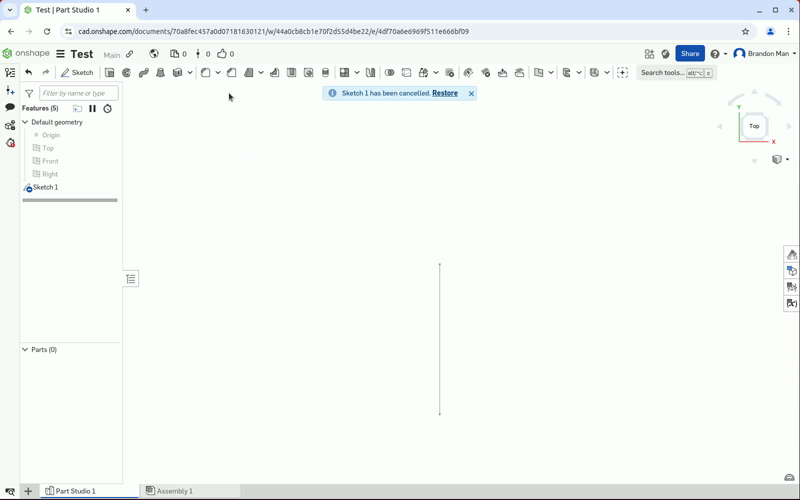
key(shift+s)
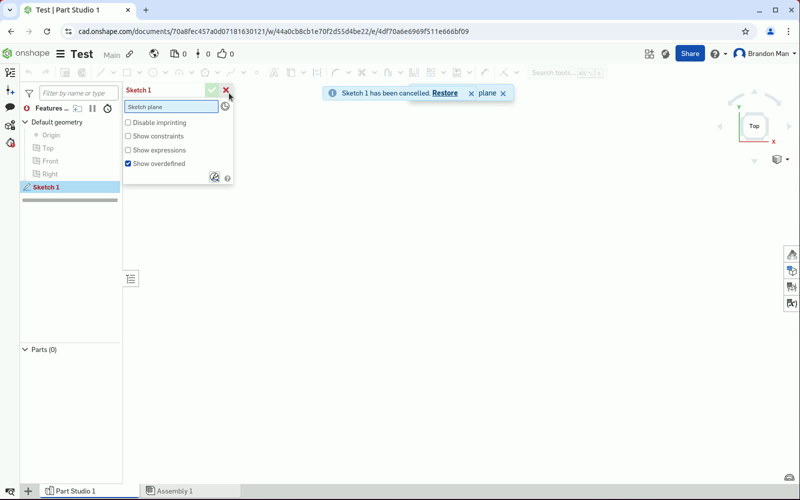
mouse_move(73, 150)
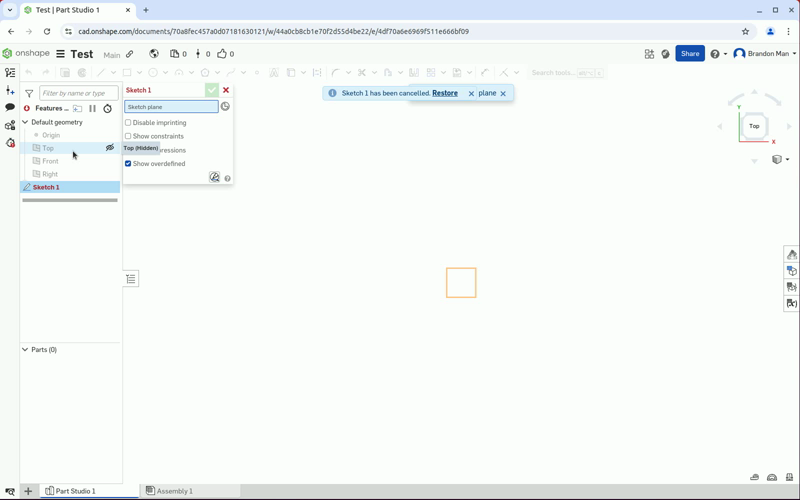
click(73, 150)
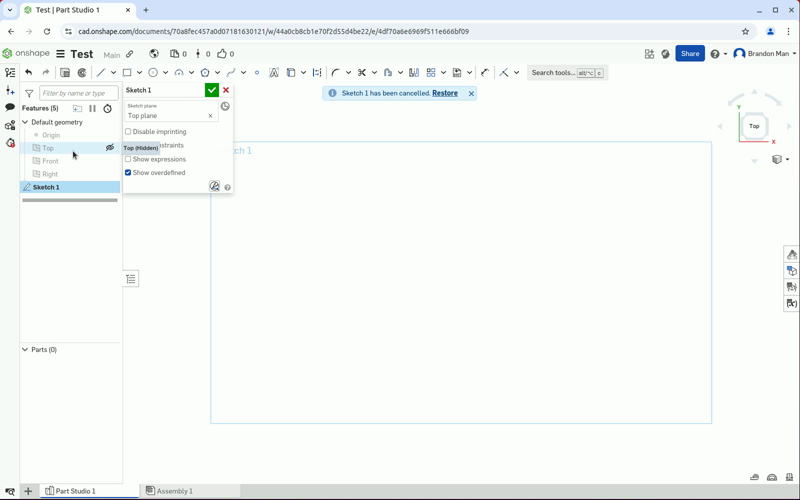
mouse_move(73, 352)
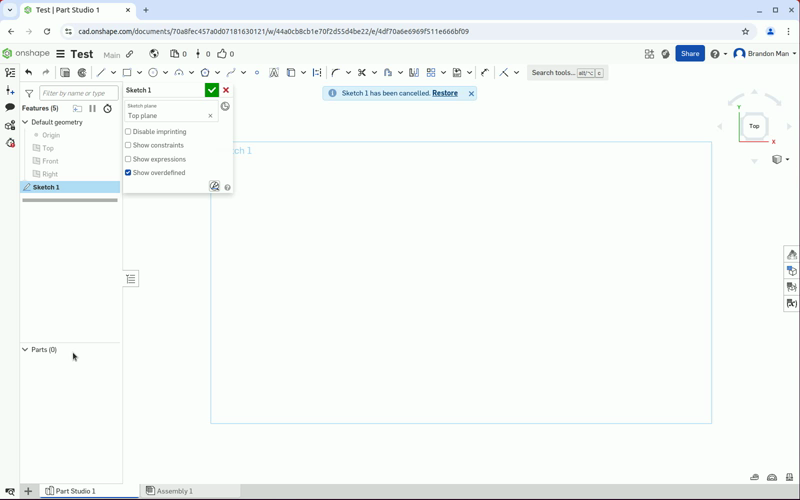
key(y)
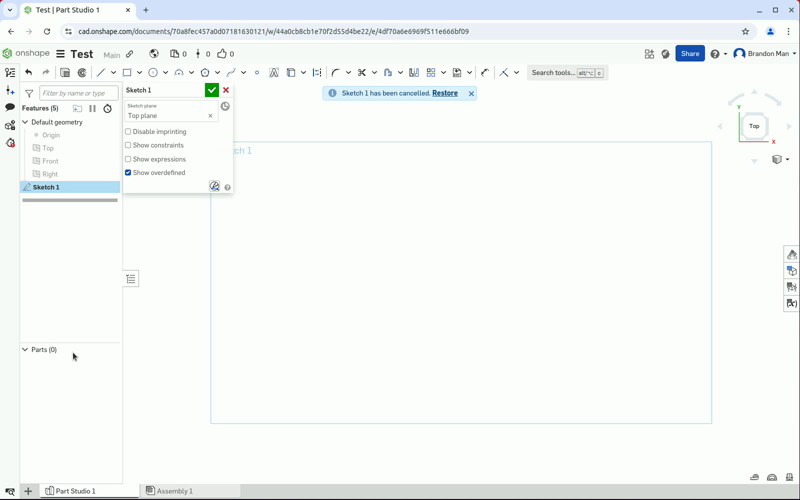
key(c)
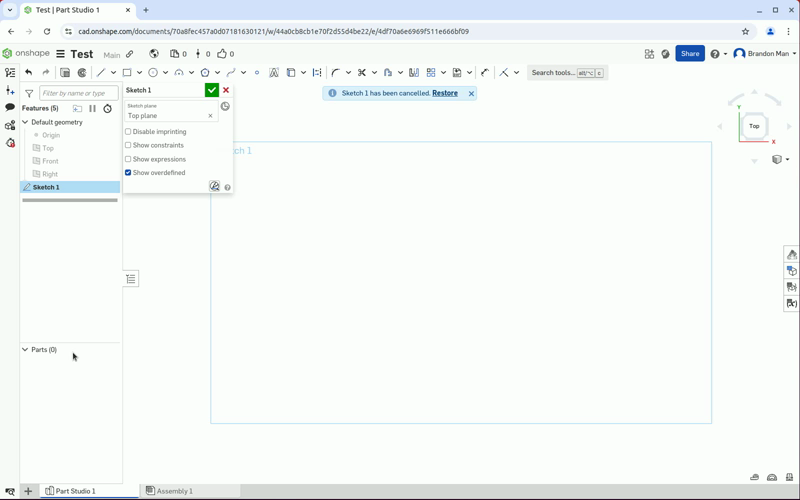
key_down(shift)
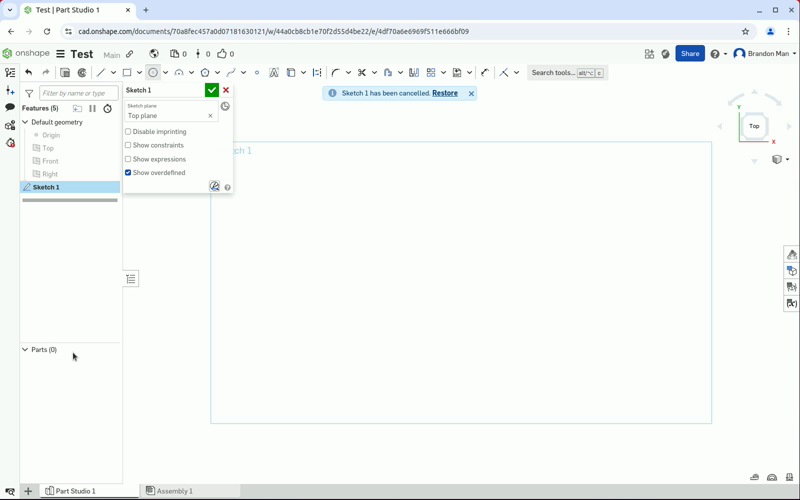
mouse_move(461, 282)
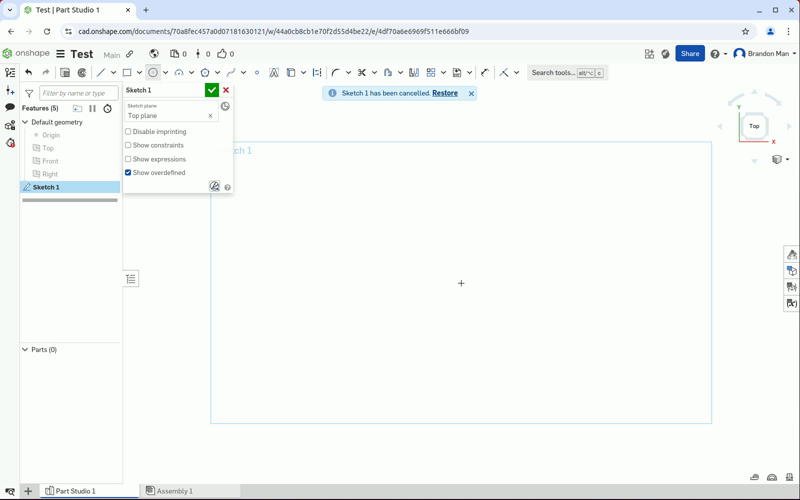
click(461, 282)
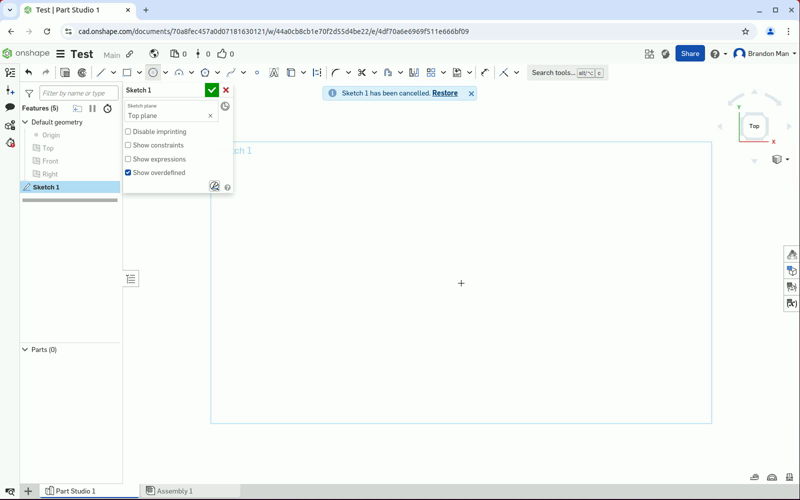
key_up(shift)
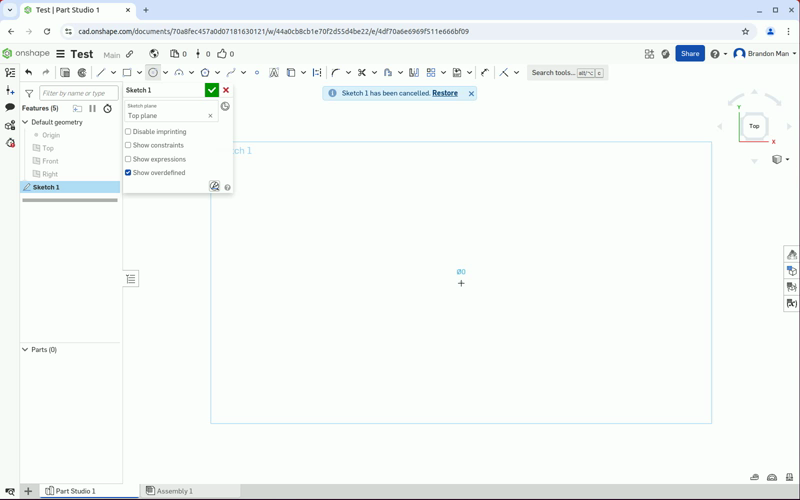
mouse_move(476, 282)
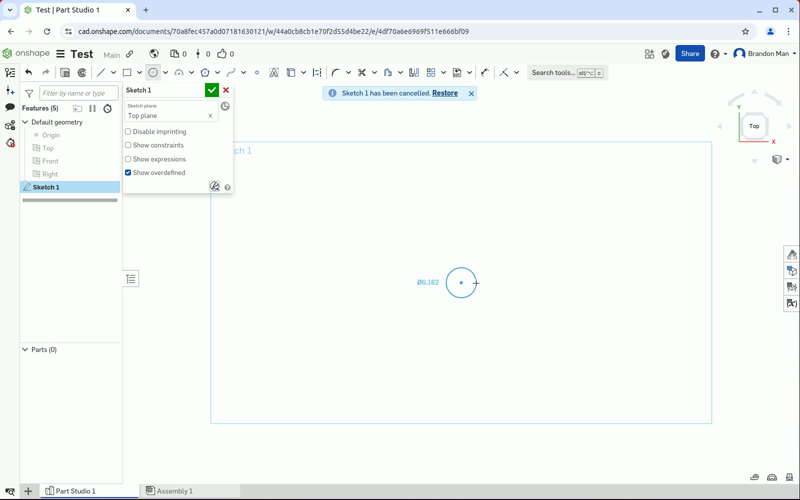
click(476, 282)
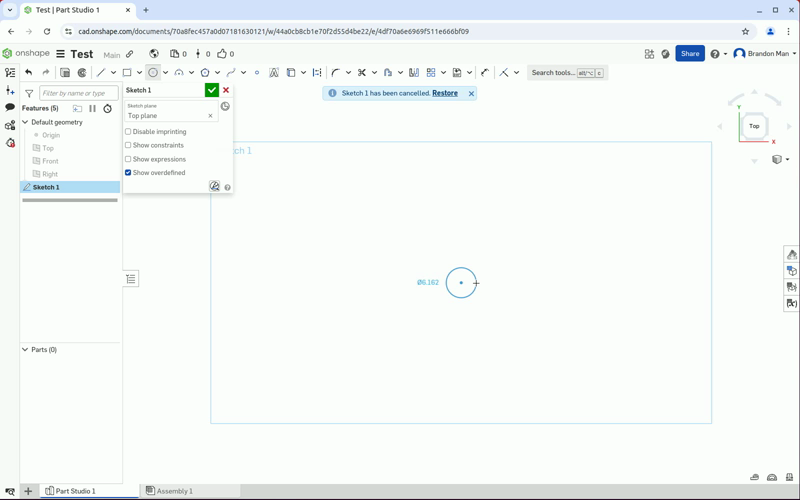
key(esc)
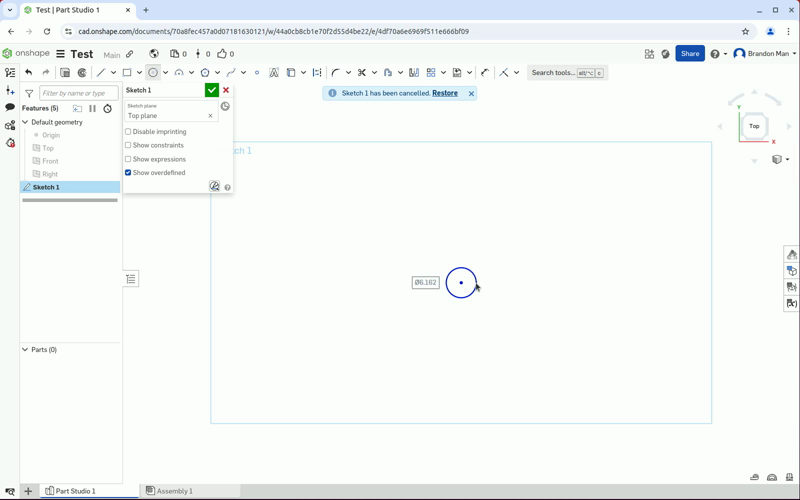
mouse_move(466, 293)
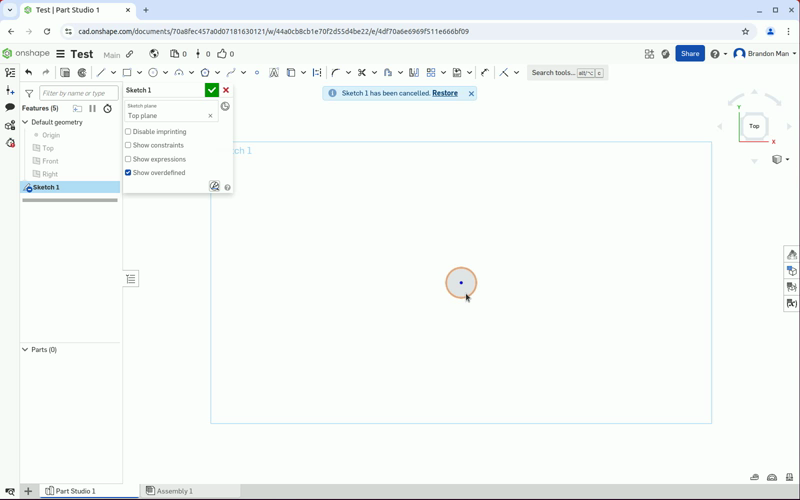
scroll(6)
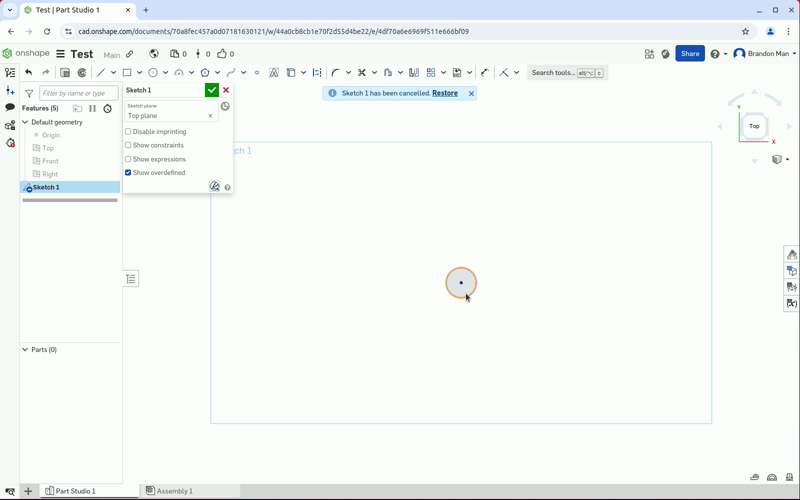
scroll(6)
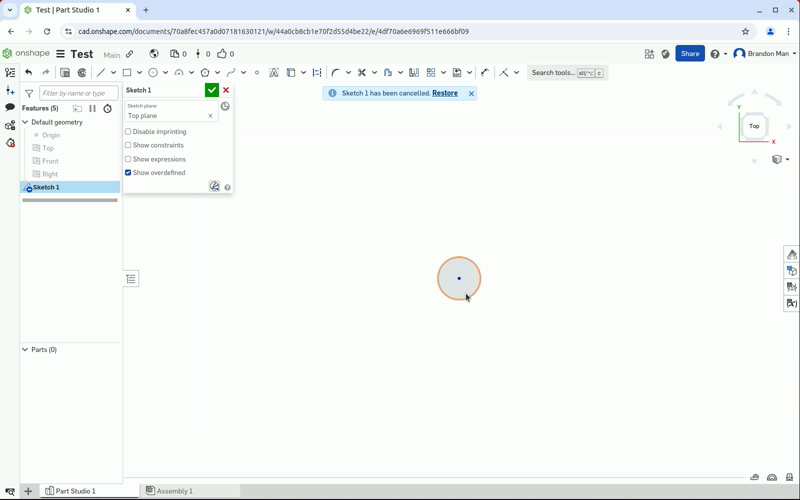
scroll(6)
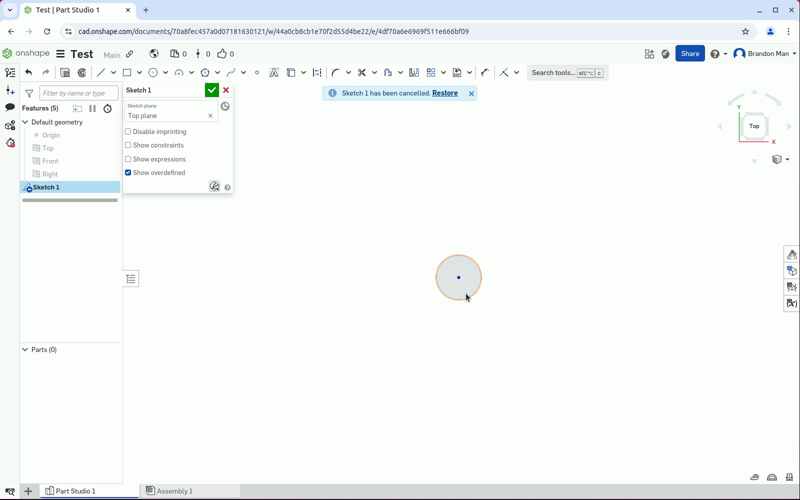
scroll(6)
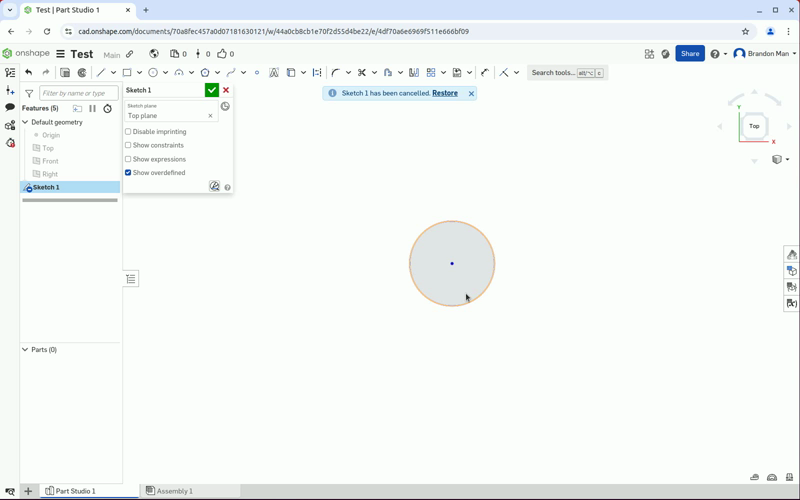
scroll(6)
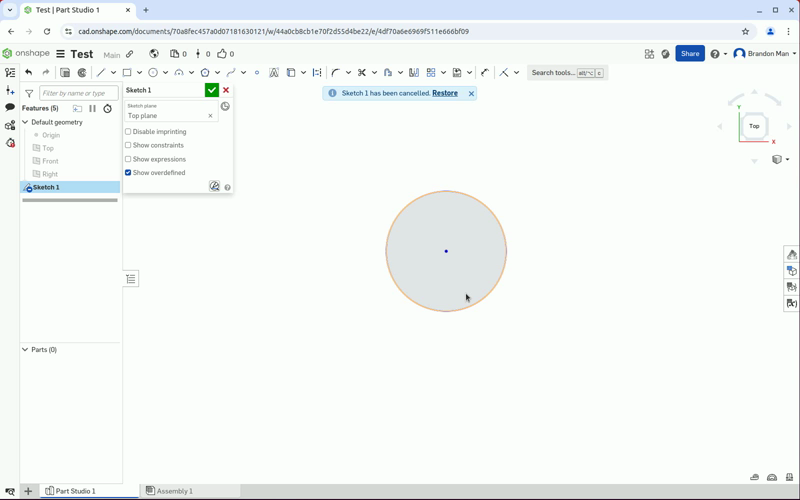
scroll(6)
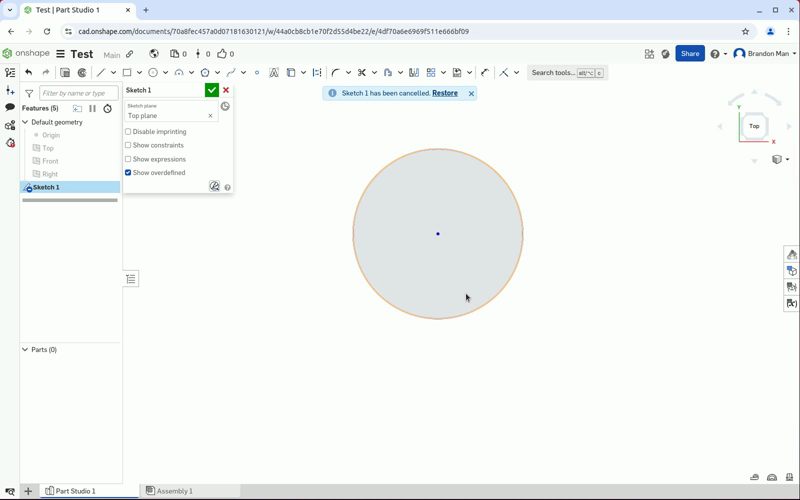
scroll(6)
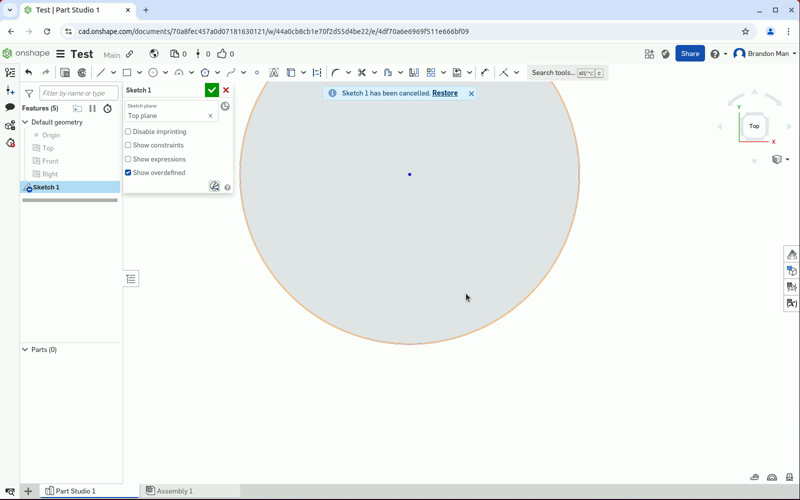
click(466, 293)
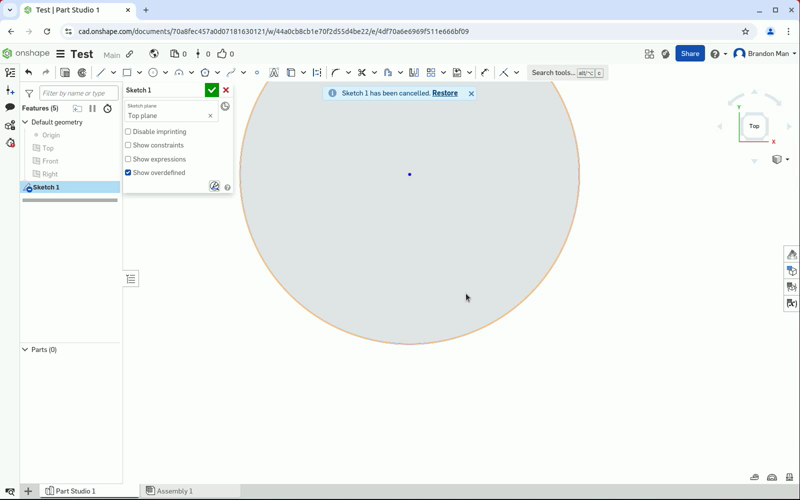
scroll(-6)
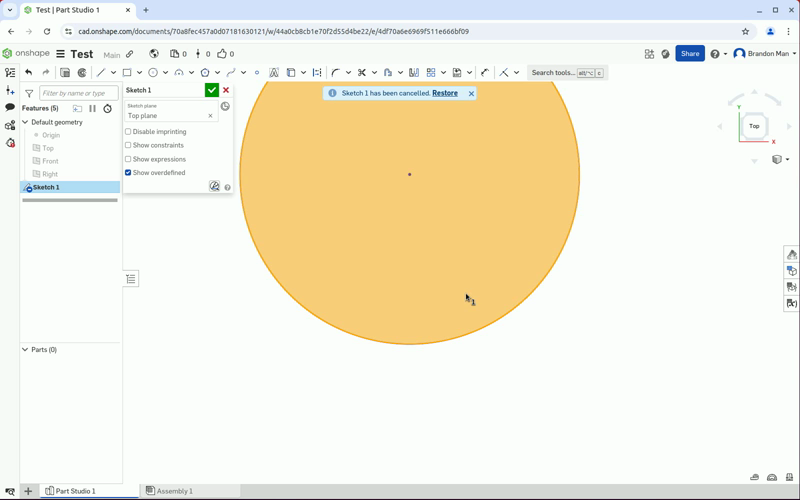
scroll(-6)
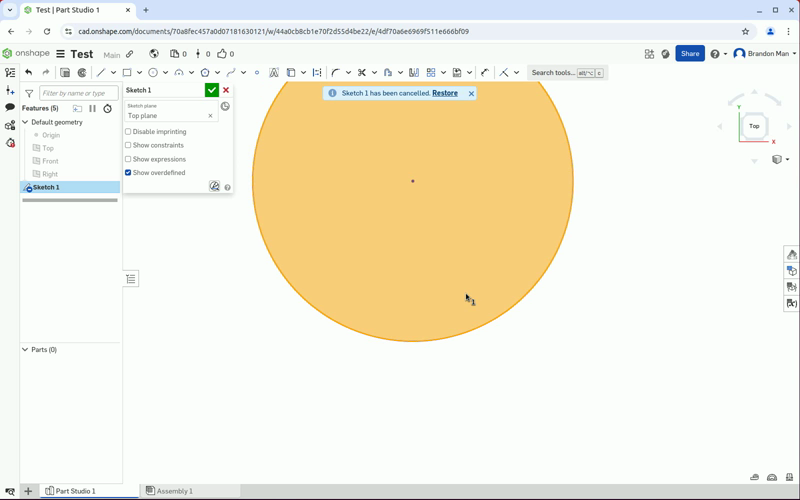
scroll(-6)
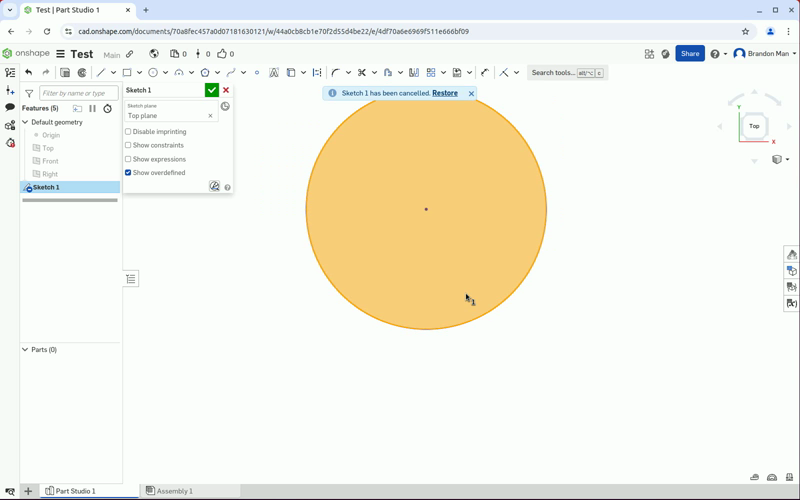
scroll(-6)
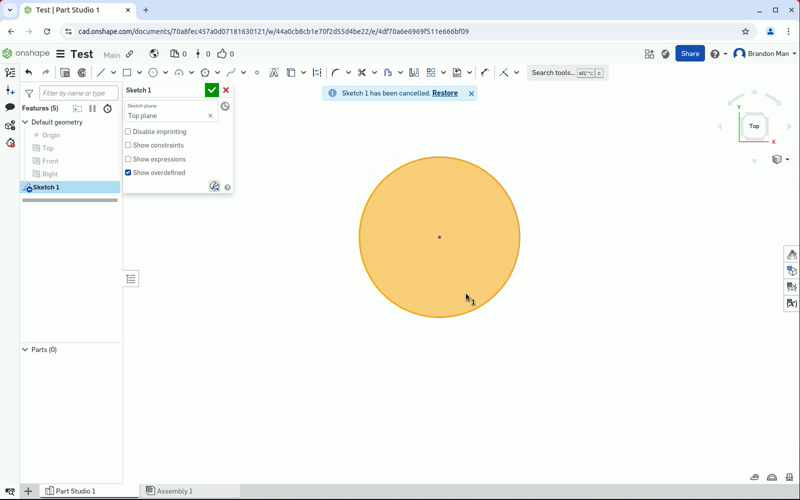
scroll(-6)
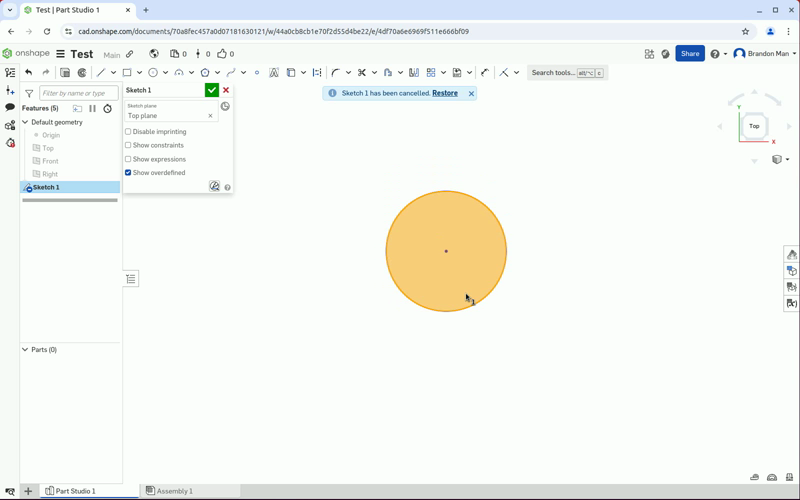
scroll(-6)
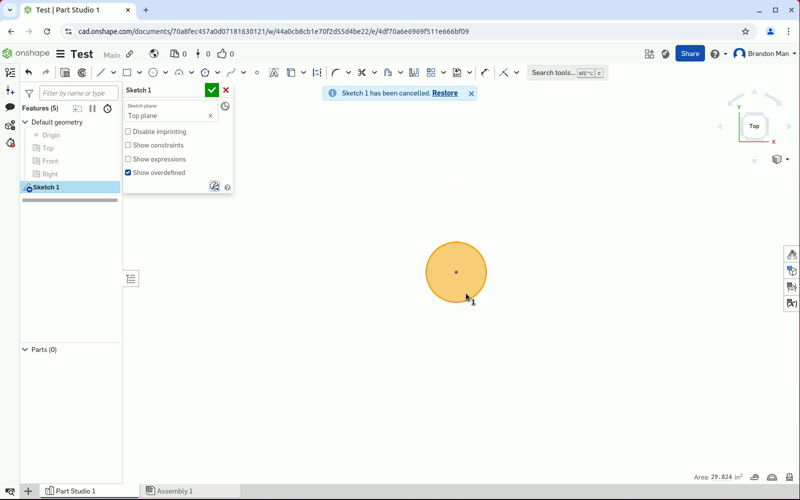
scroll(-6)
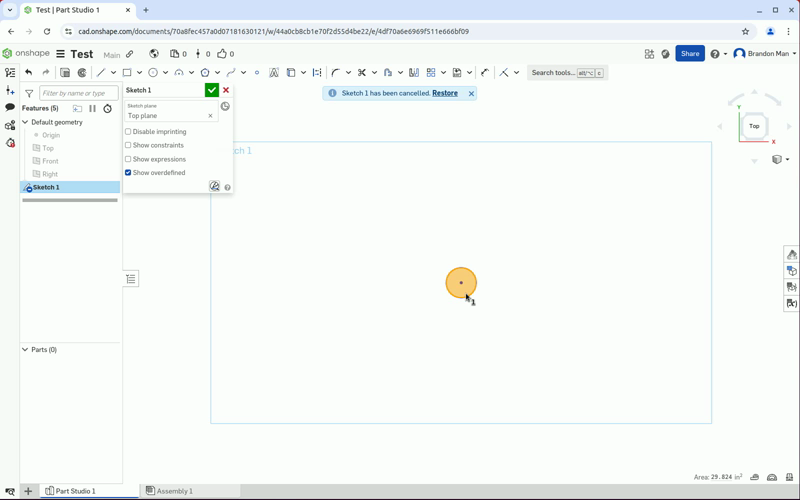
mouse_move(73, 352)
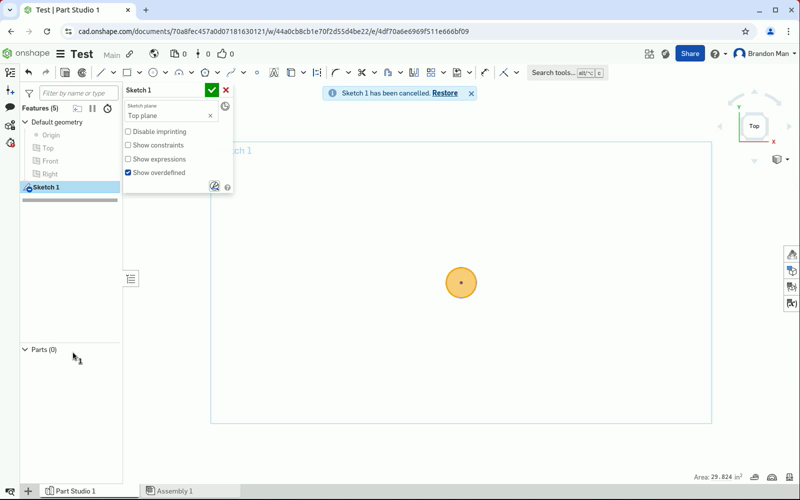
key(shift+y)
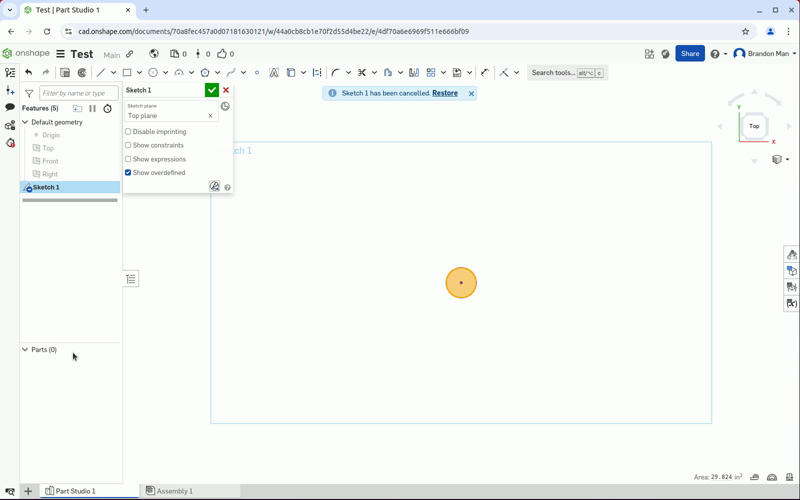
key(shift+e)
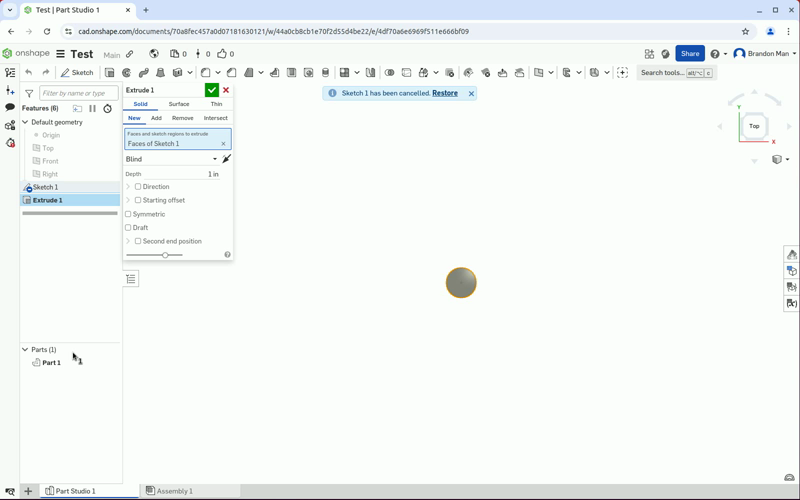
mouse_move(143, 106)
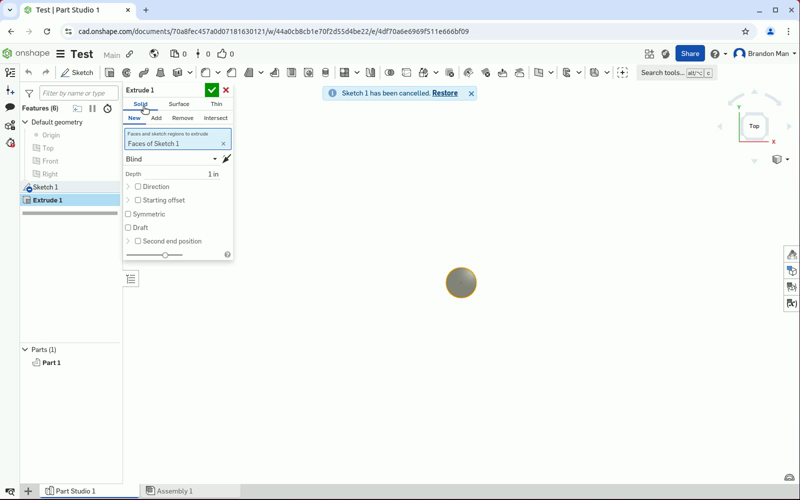
click(143, 106)
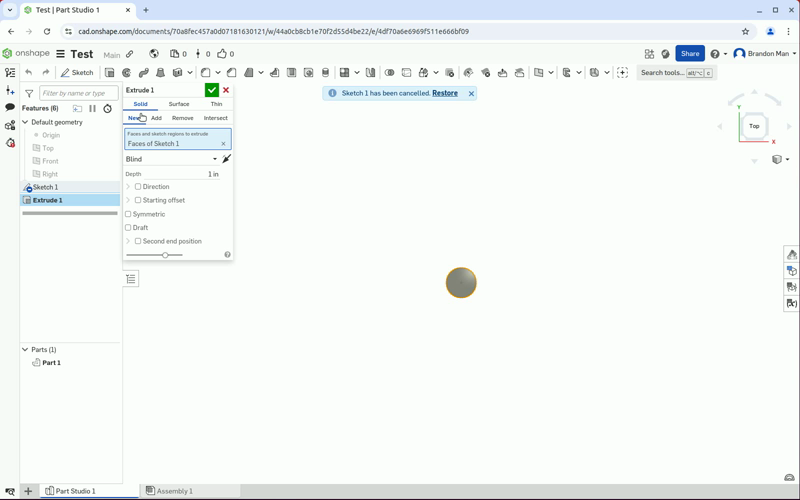
mouse_move(137, 120)
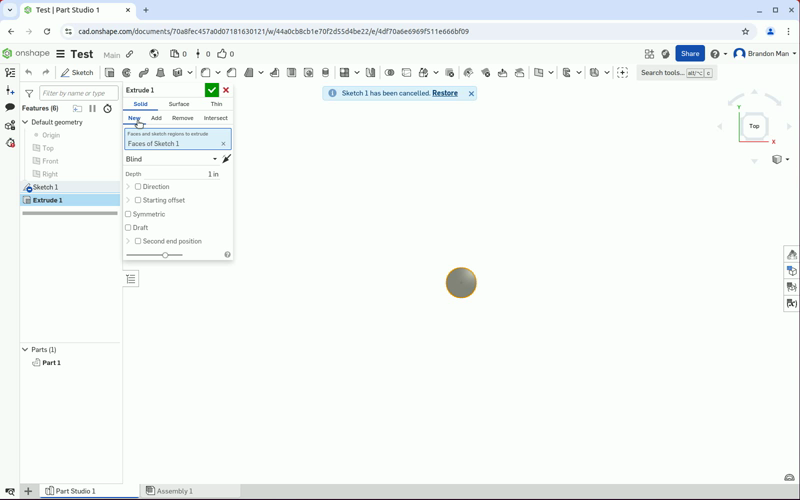
click(137, 120)
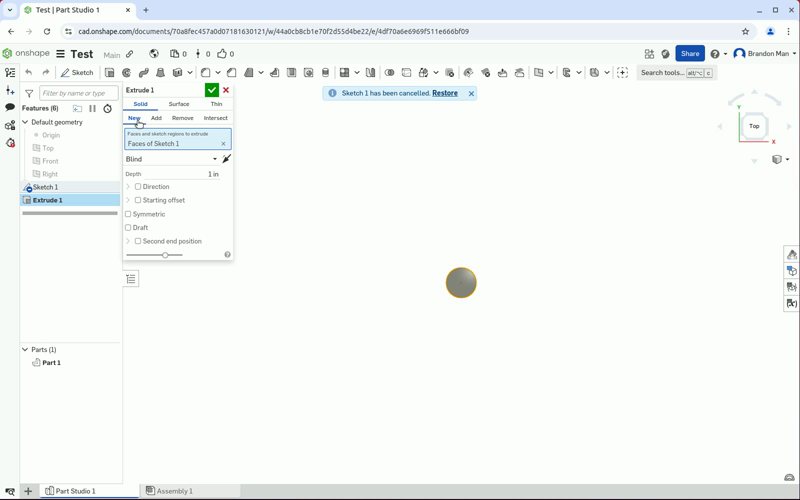
key(tab, 4)
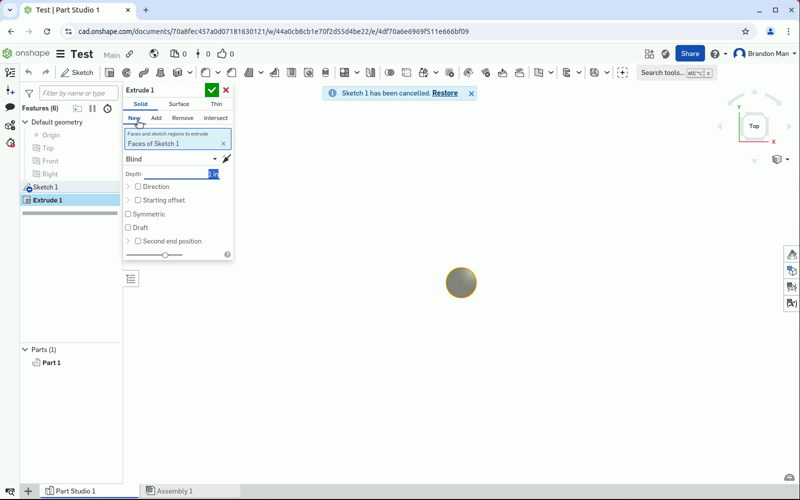
text(17.331)
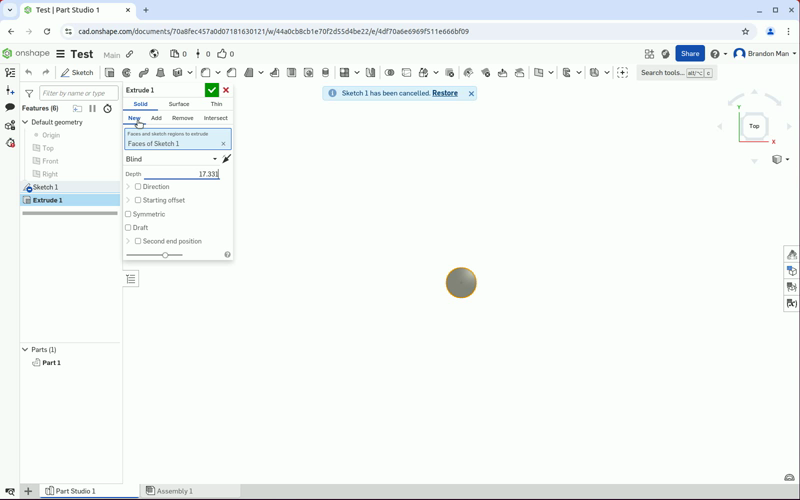
key(enter)
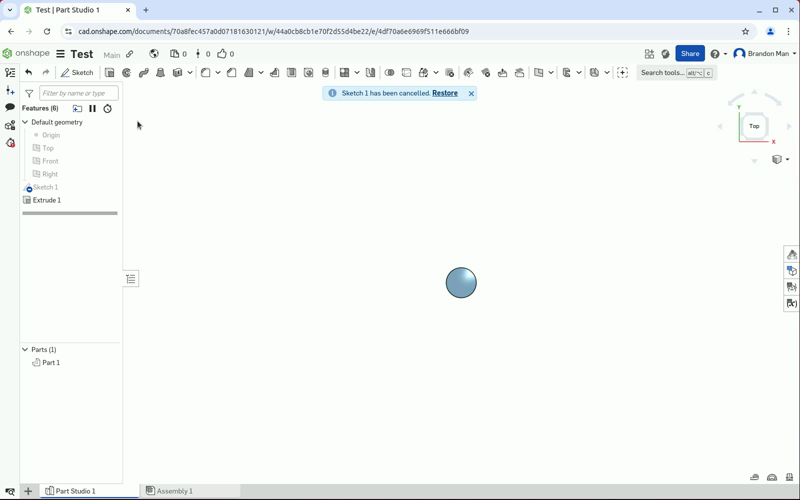
key(shift+h)
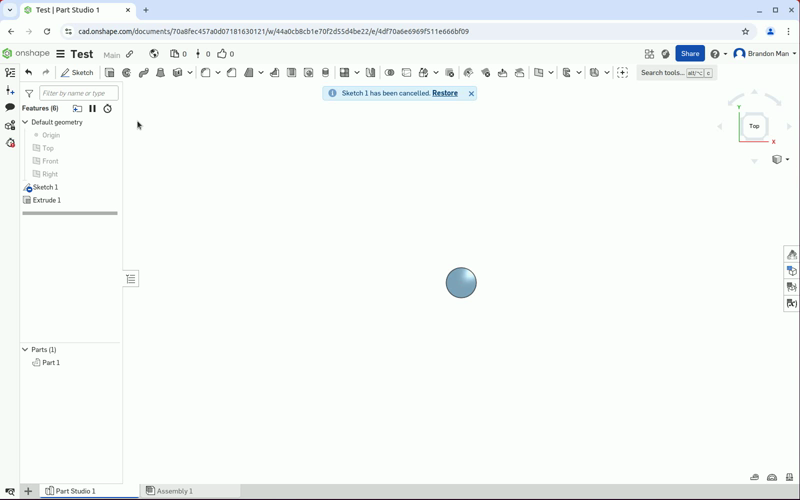
key(shift+h)
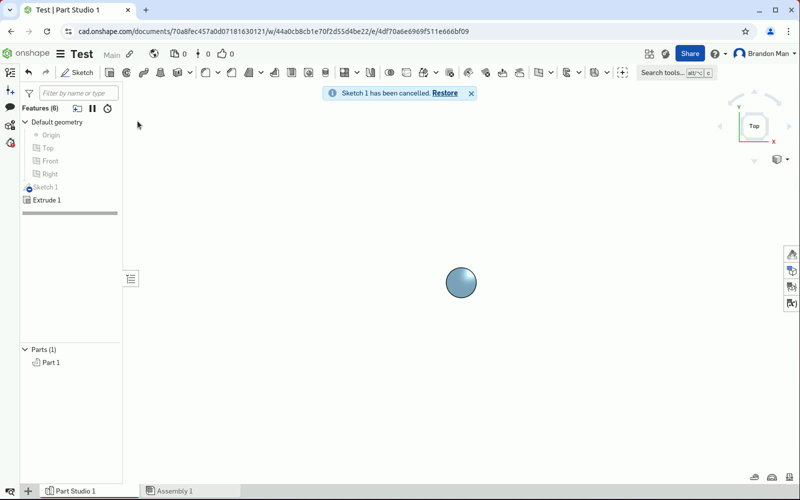
mouse_move(73, 189)
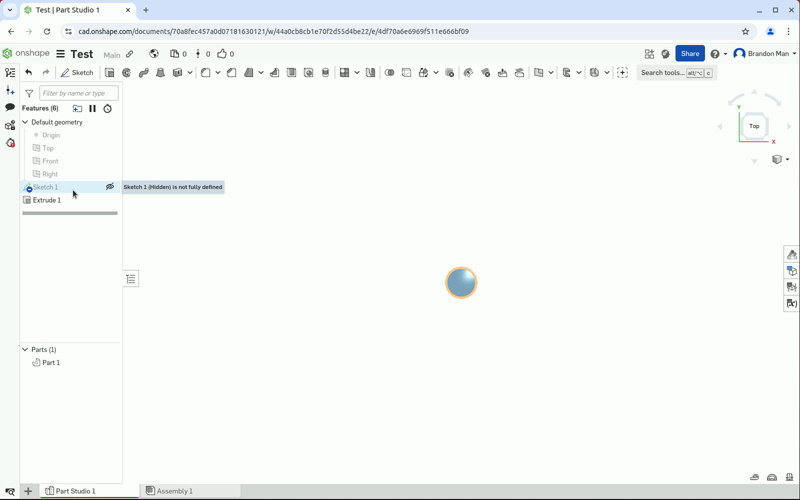
click(73, 189)
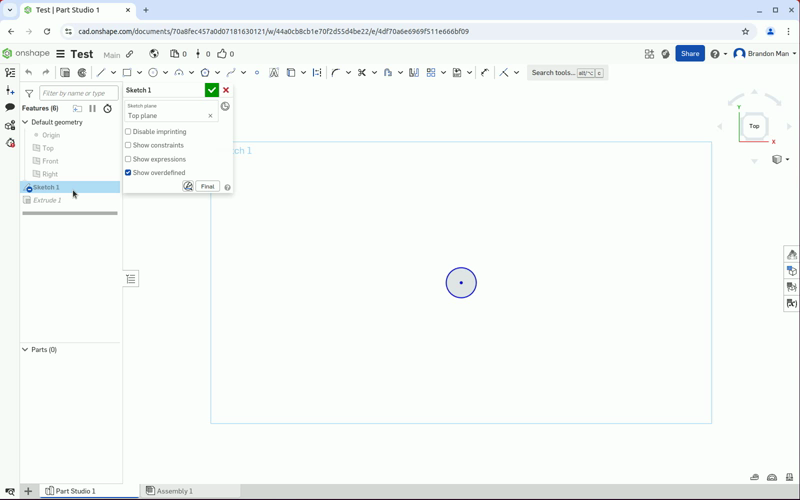
mouse_move(229, 92)
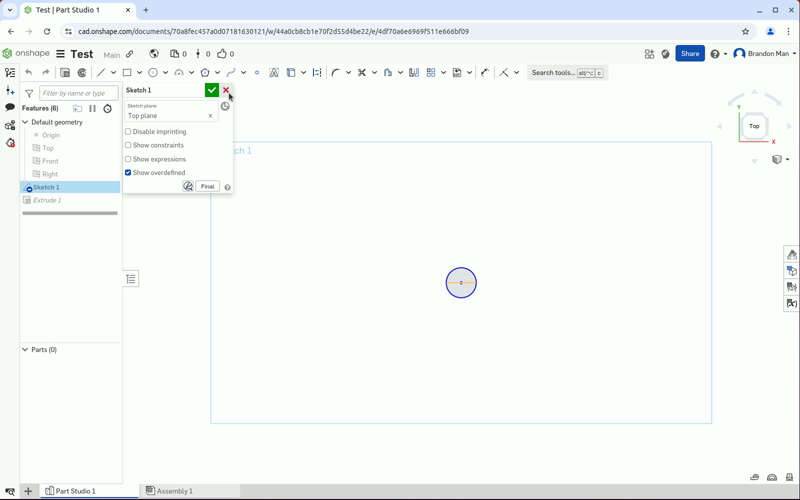
click(229, 92)
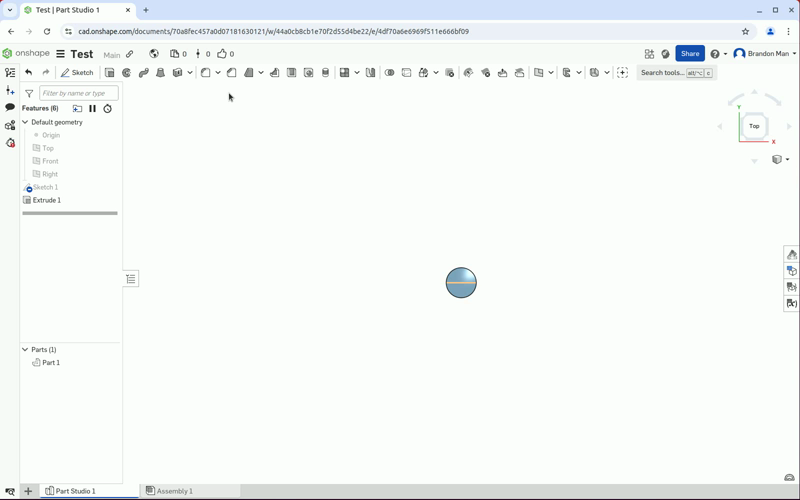
mouse_move(541, 75)
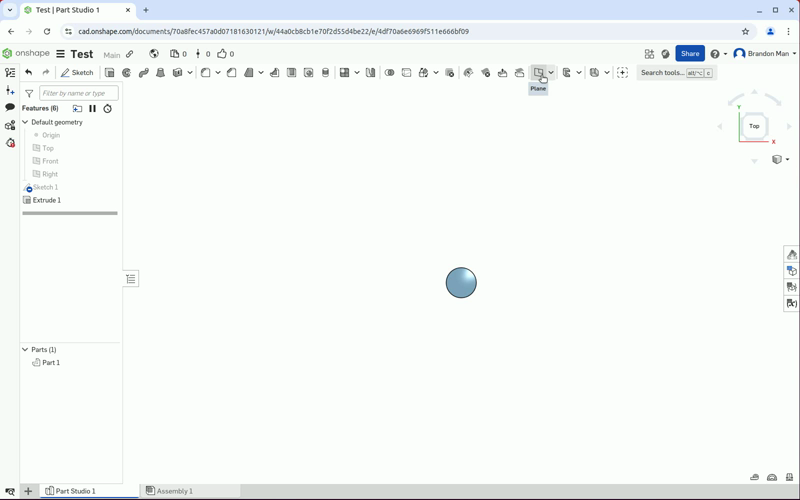
click(541, 75)
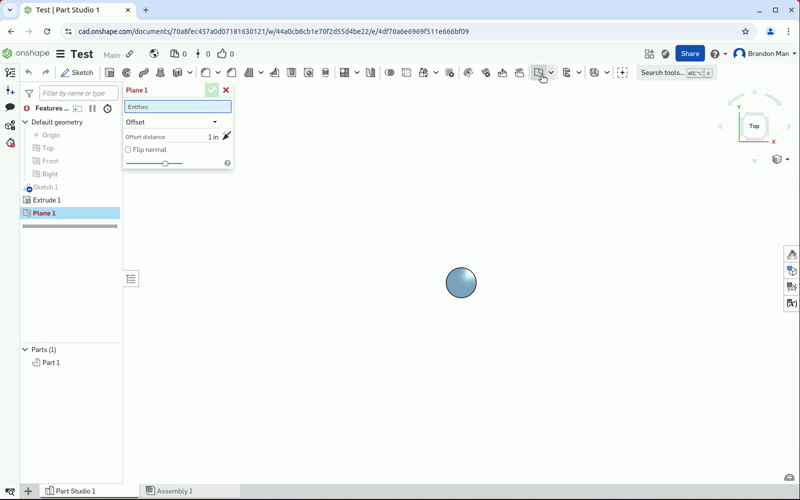
mouse_move(73, 150)
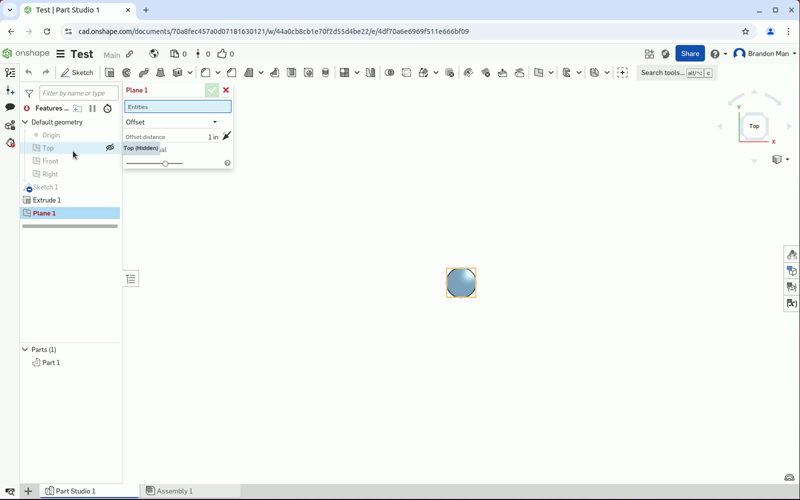
click(73, 150)
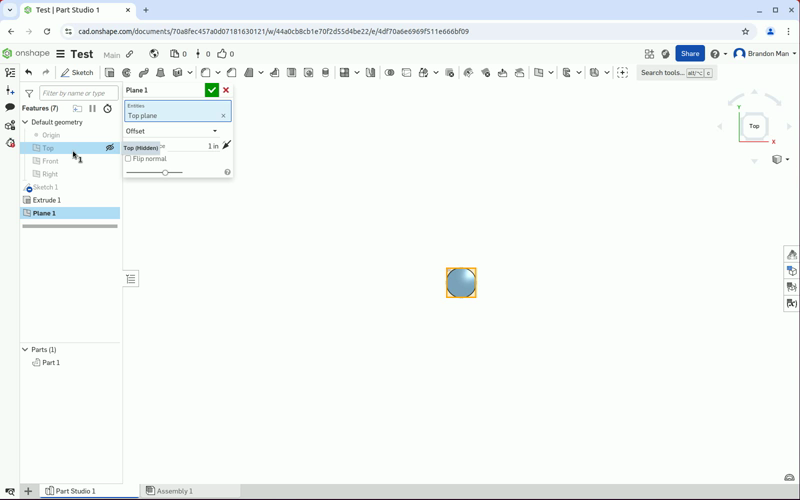
key(tab, 2)
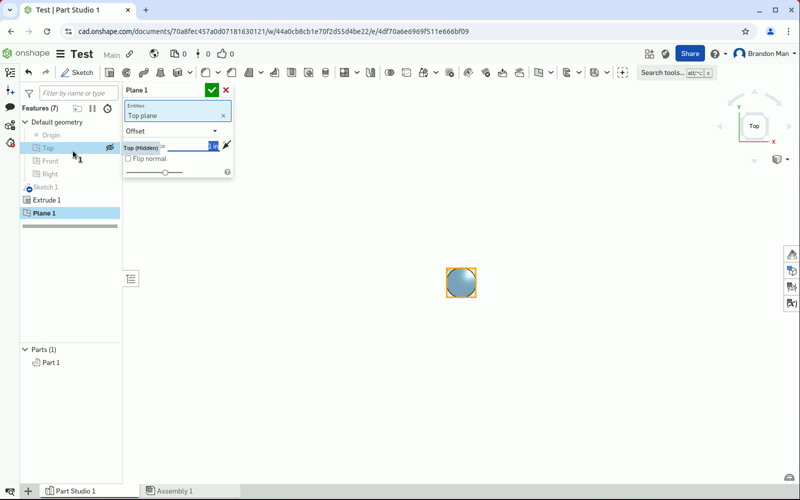
text(17.316)
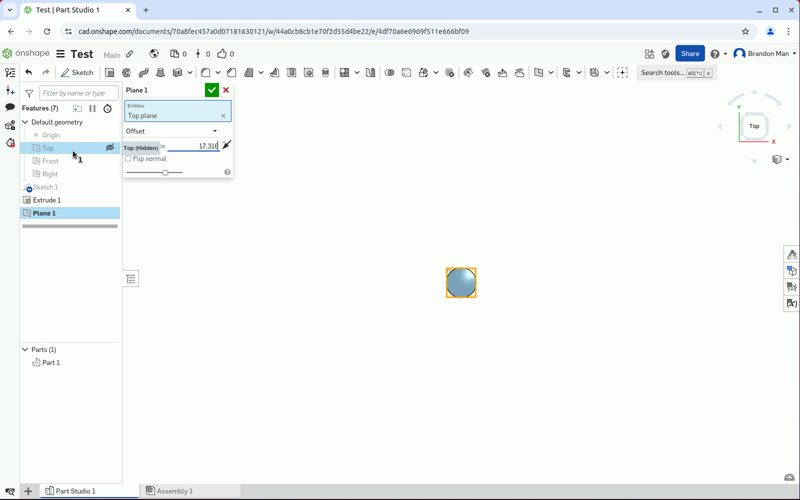
key(enter, 2)
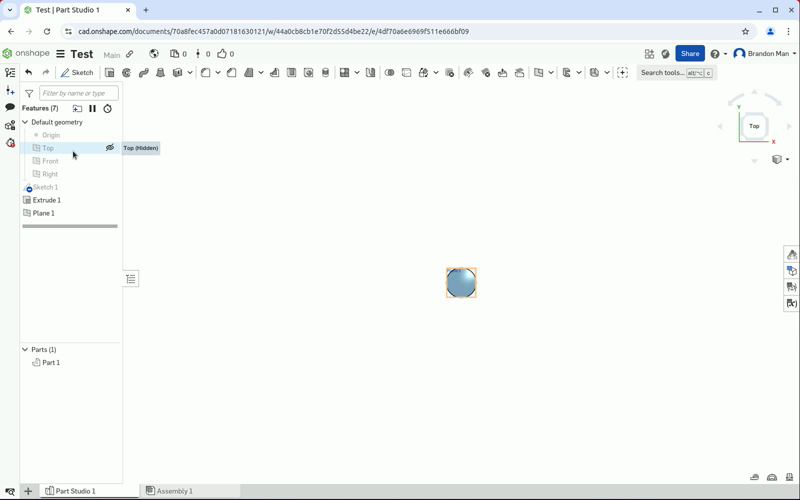
key(shift+s)
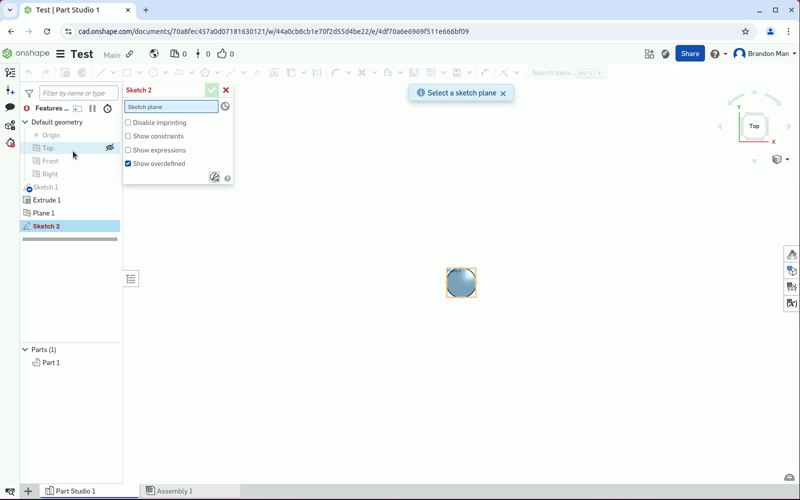
mouse_move(73, 215)
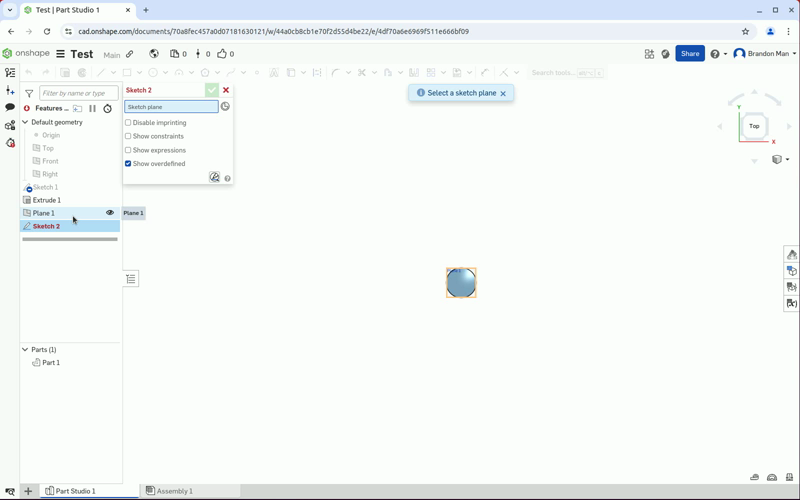
click(73, 215)
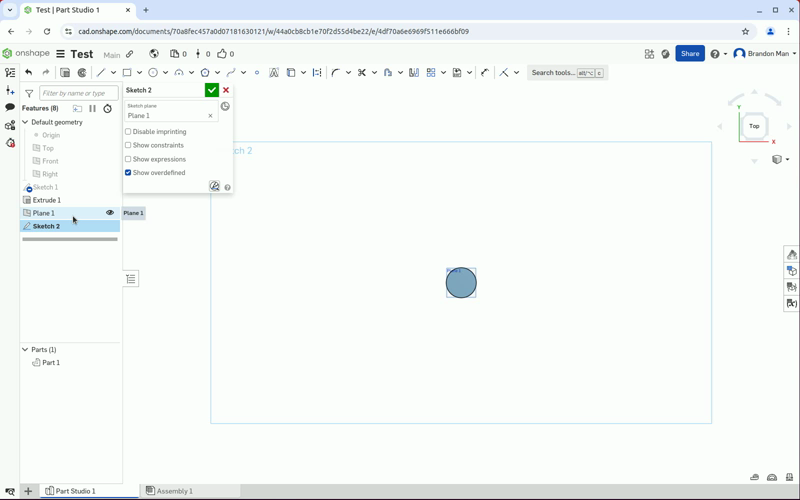
mouse_move(73, 352)
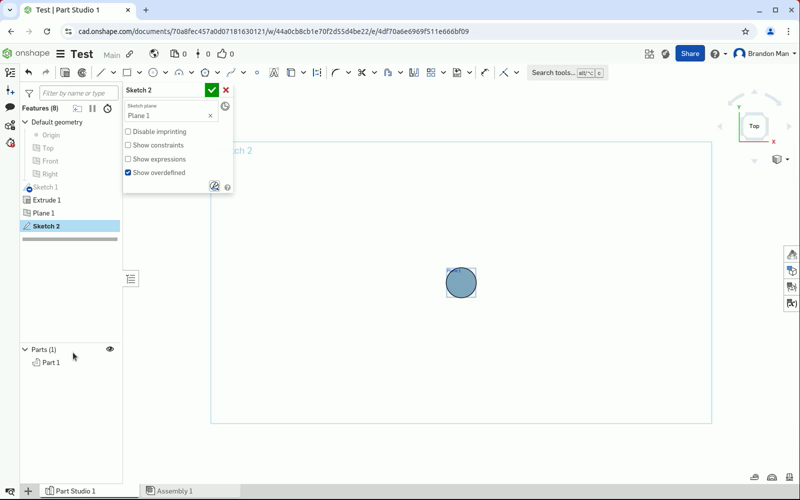
key(y)
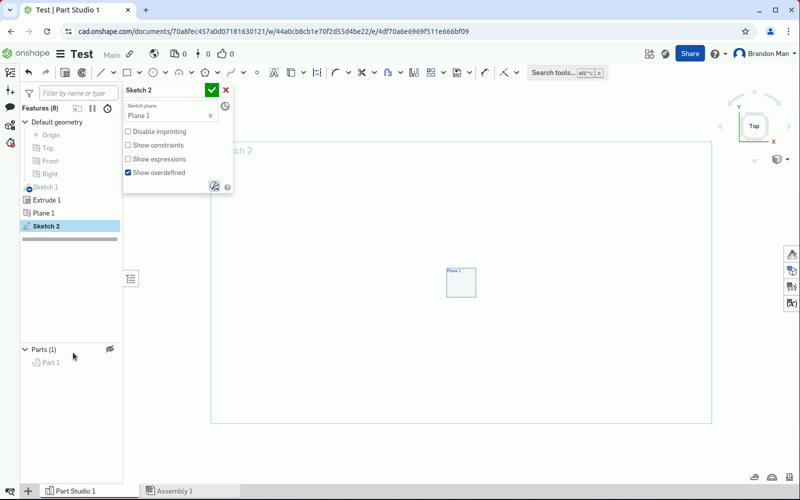
key(c)
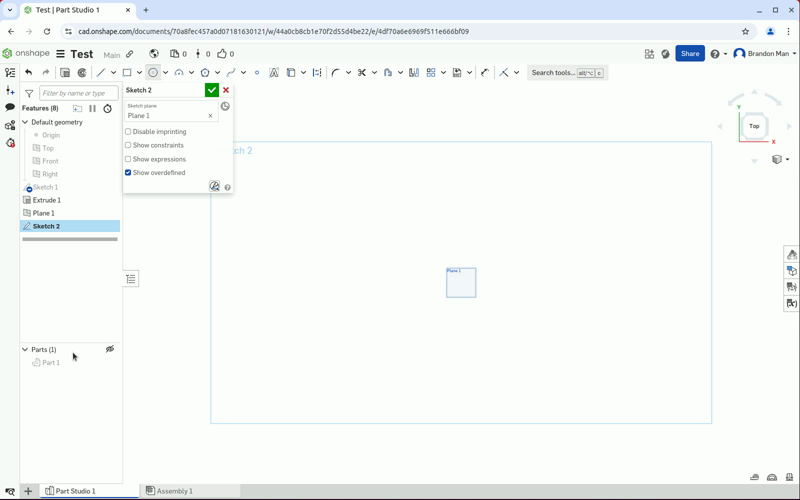
key_down(shift)
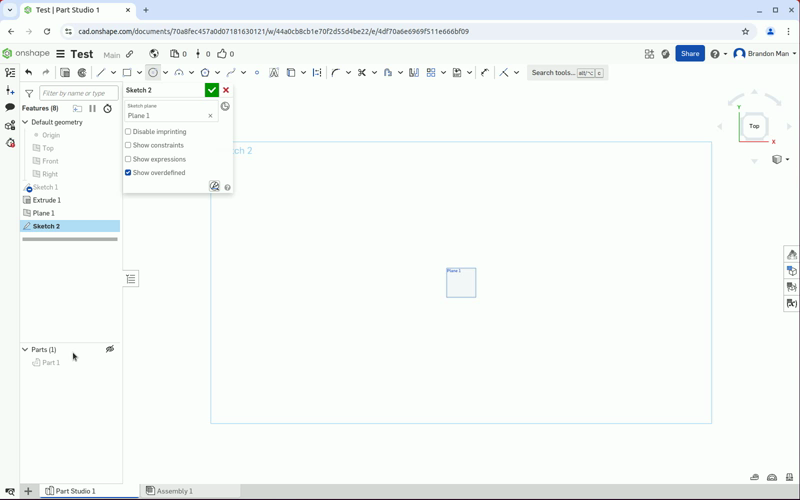
mouse_move(461, 282)
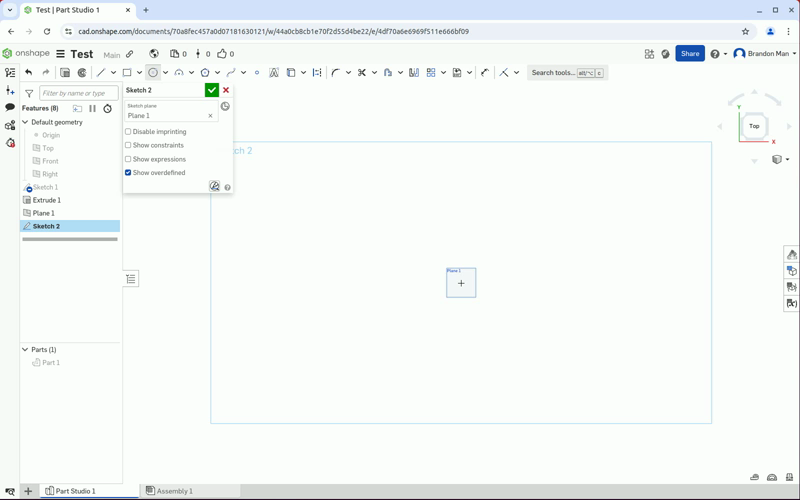
click(461, 282)
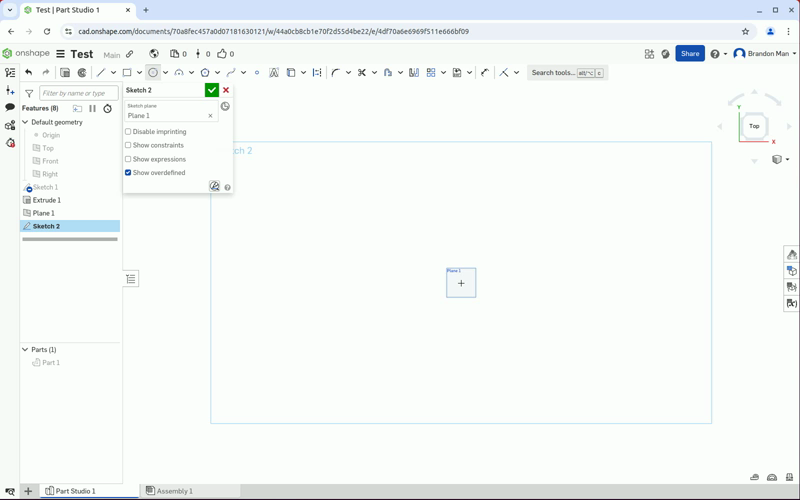
key_up(shift)
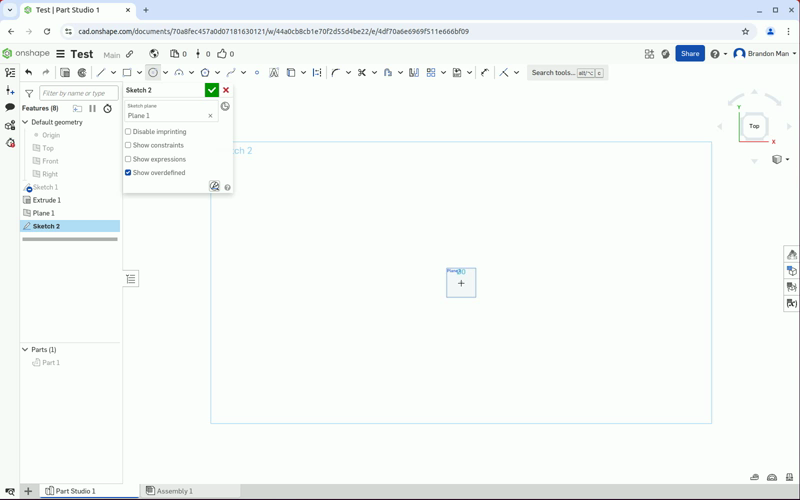
mouse_move(465, 282)
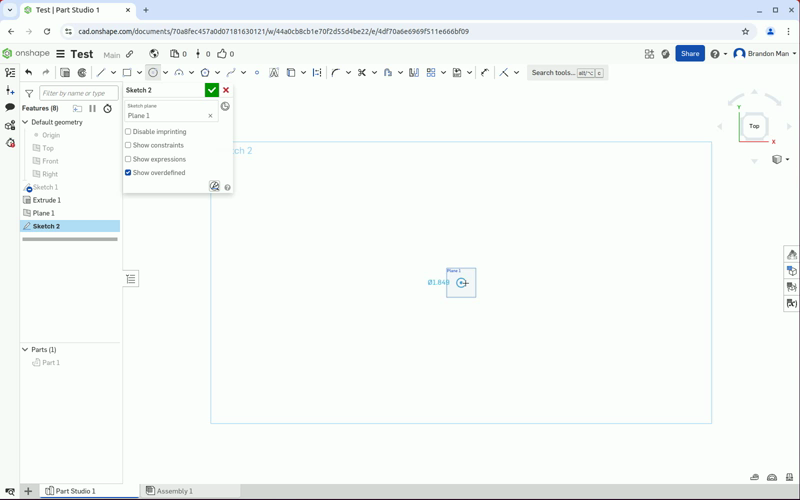
click(465, 282)
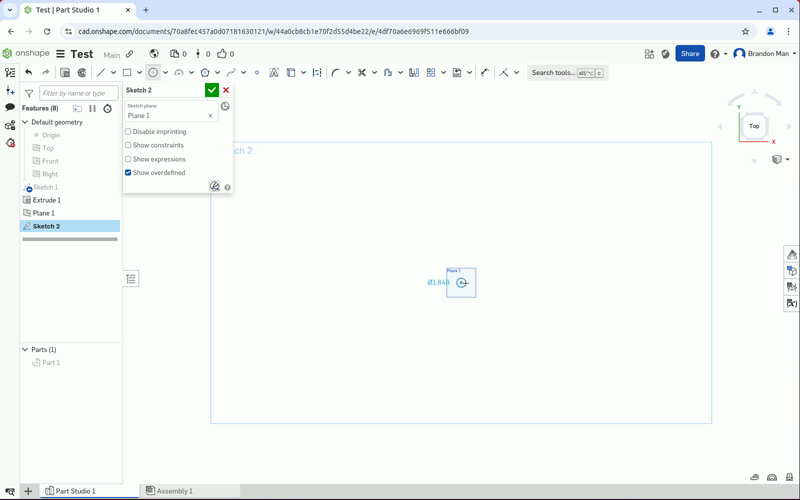
key(esc)
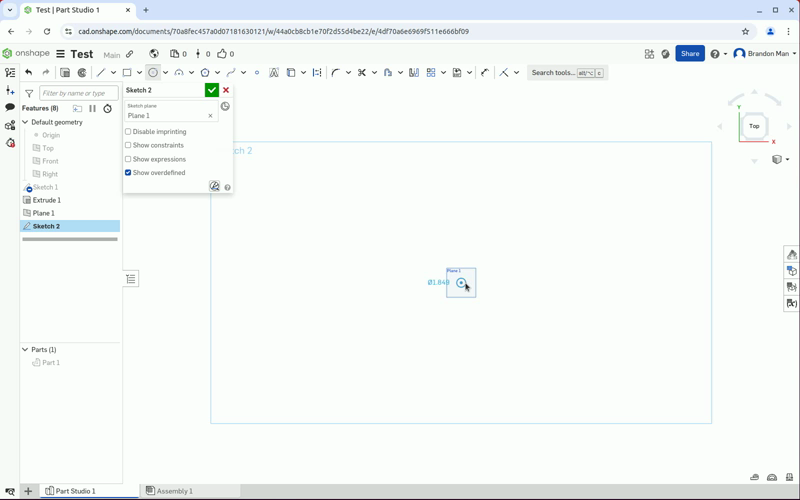
mouse_move(464, 281)
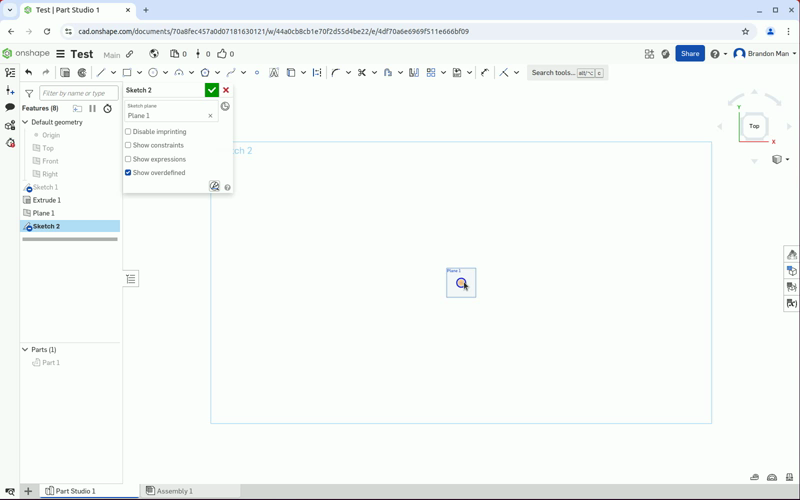
scroll(6)
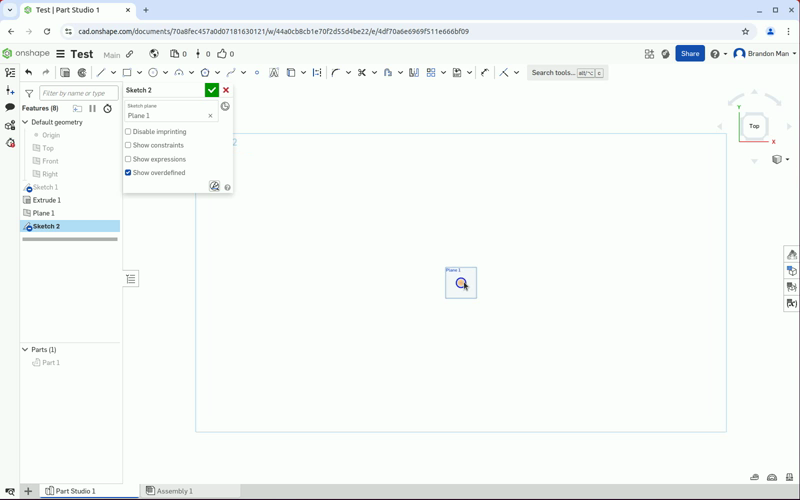
scroll(6)
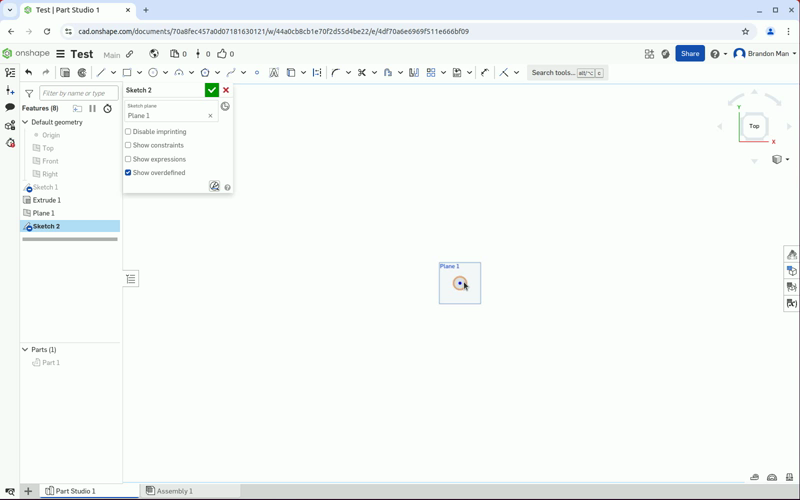
scroll(6)
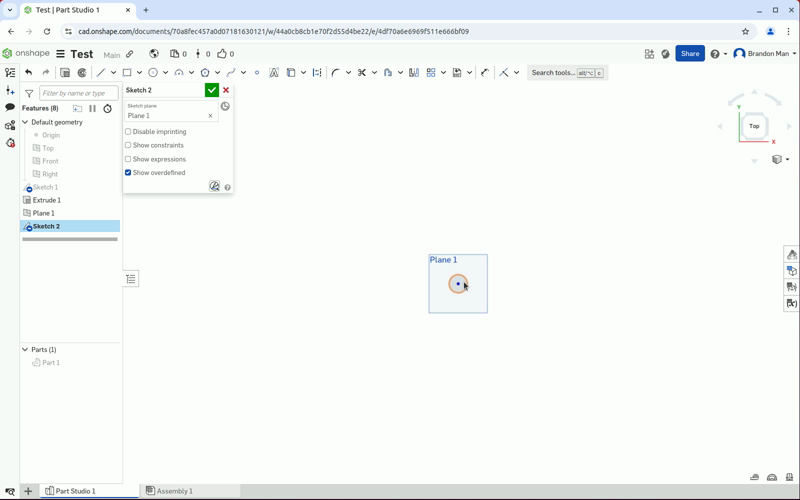
scroll(6)
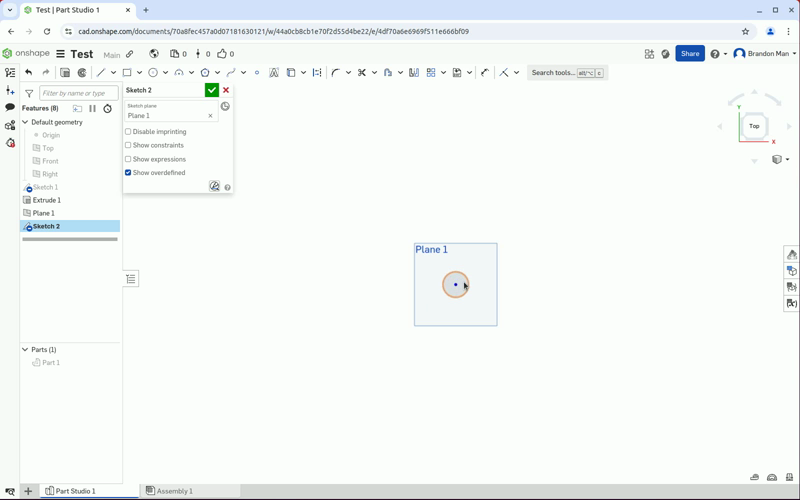
scroll(6)
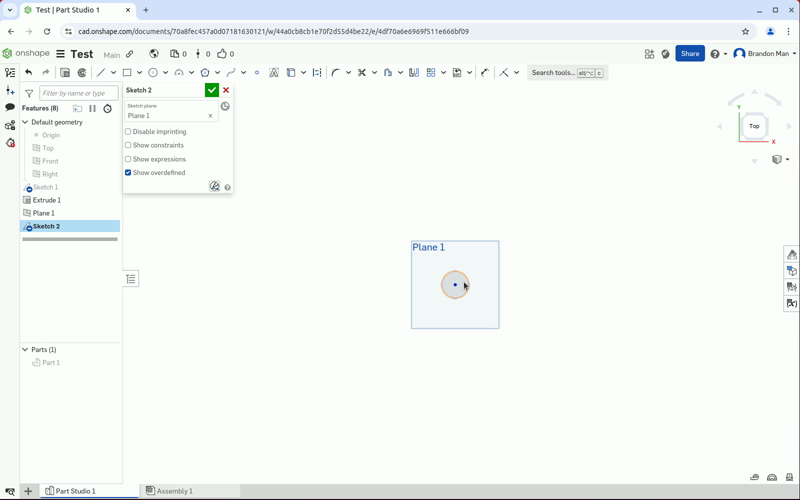
scroll(6)
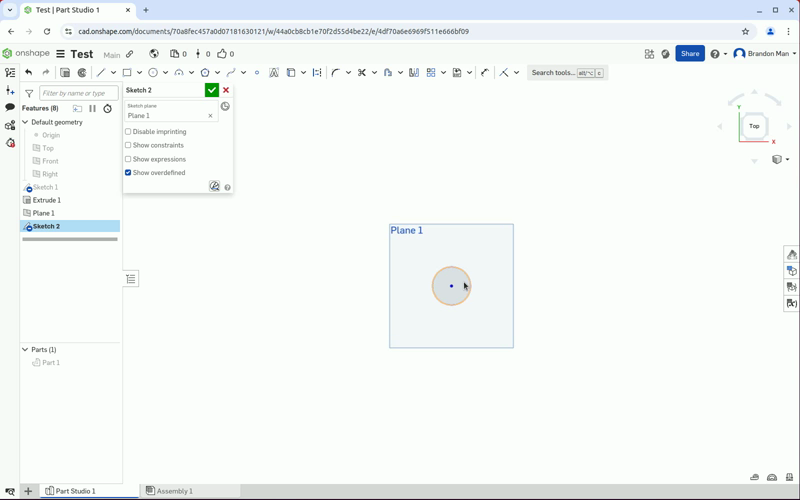
scroll(6)
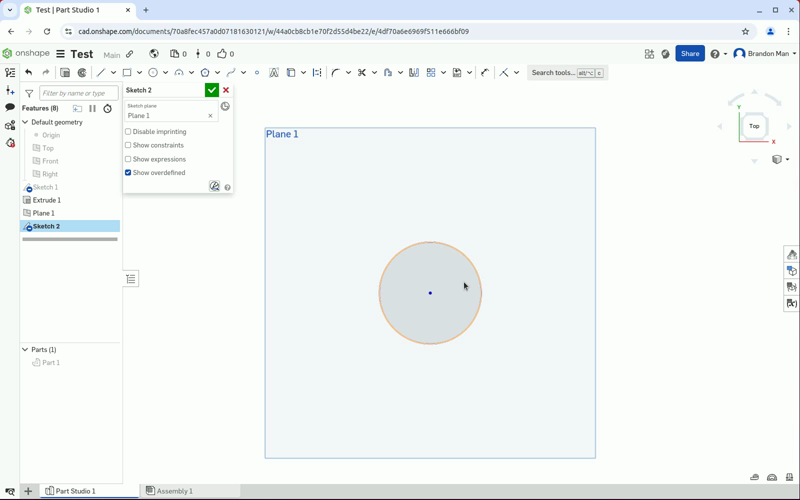
click(464, 281)
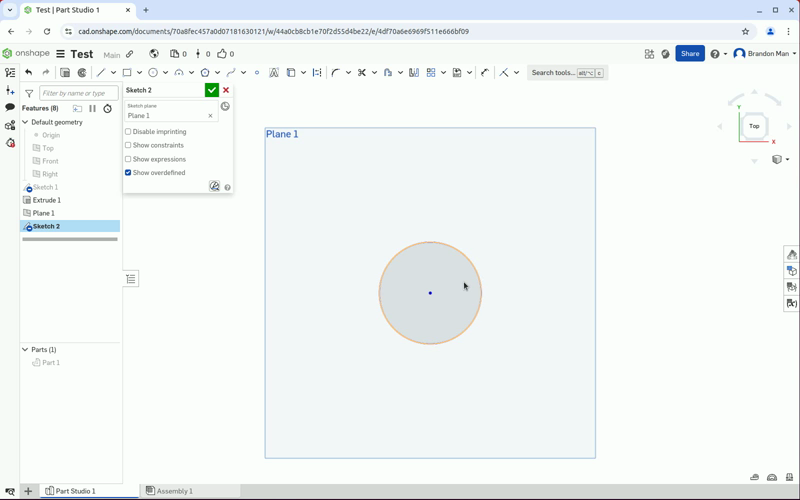
scroll(-6)
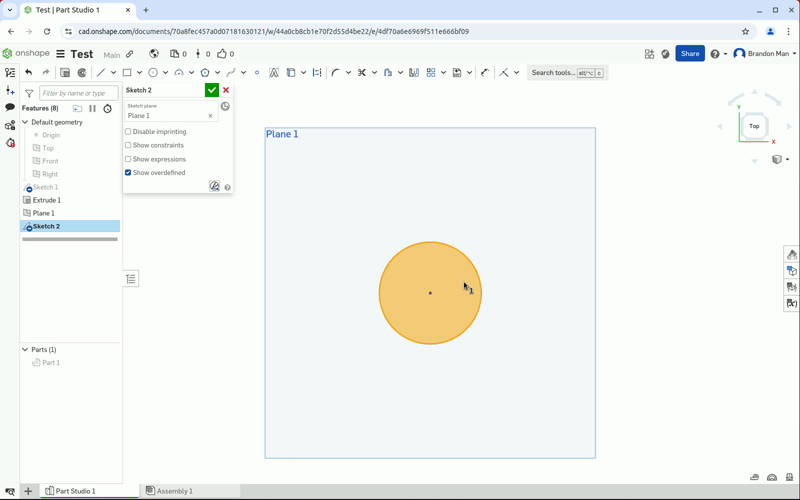
scroll(-6)
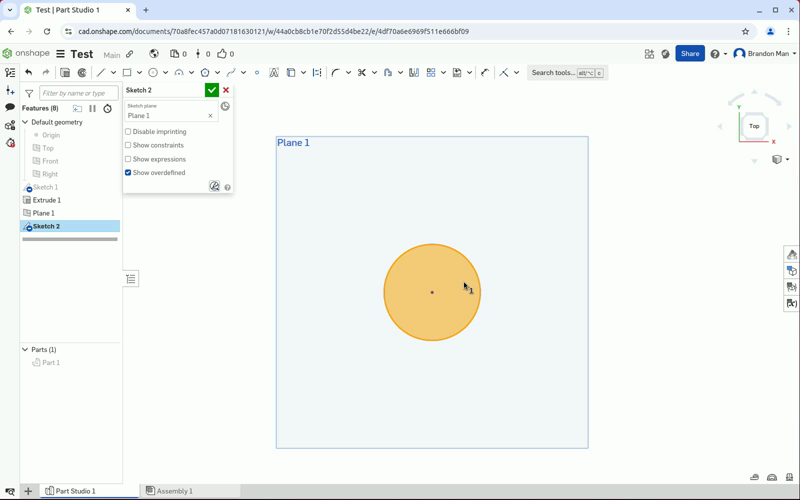
scroll(-6)
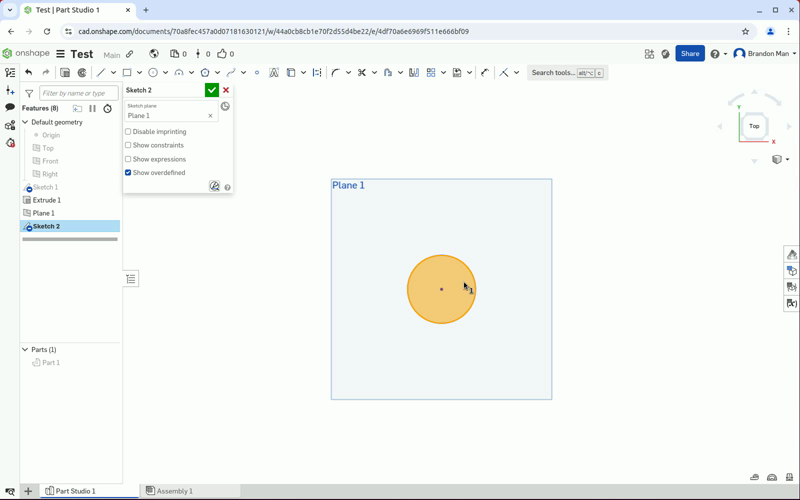
scroll(-6)
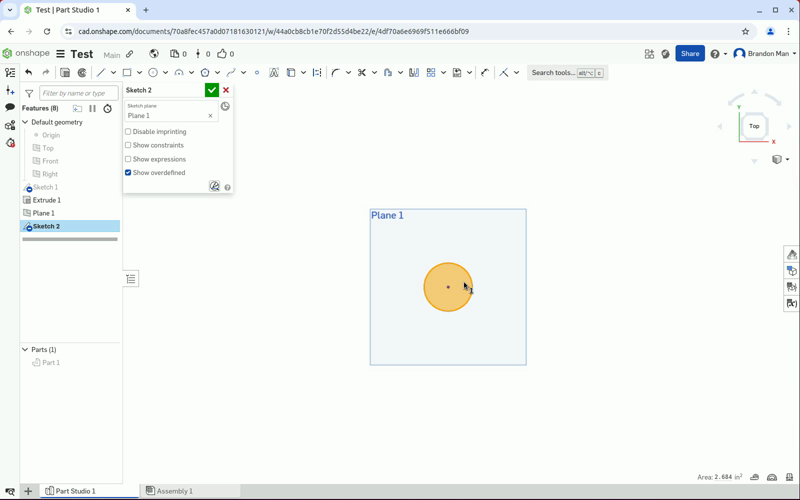
scroll(-6)
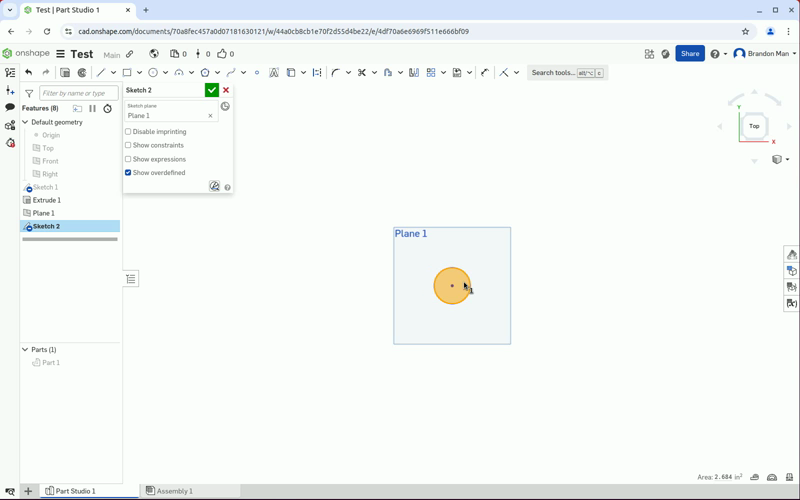
scroll(-6)
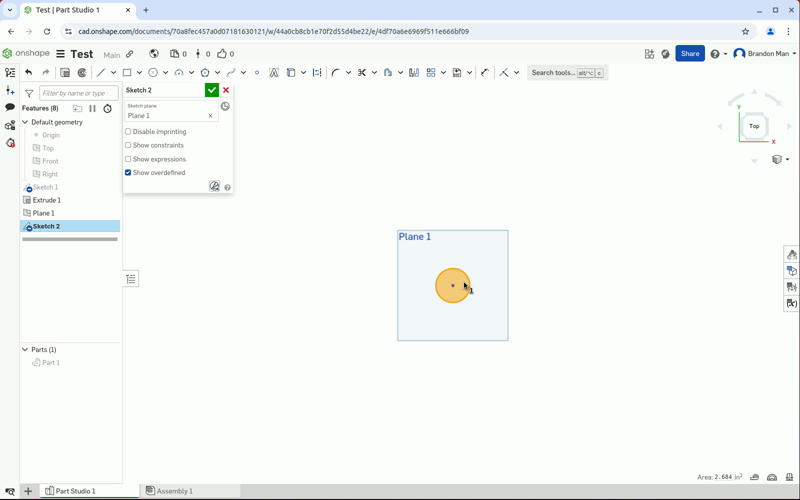
scroll(-6)
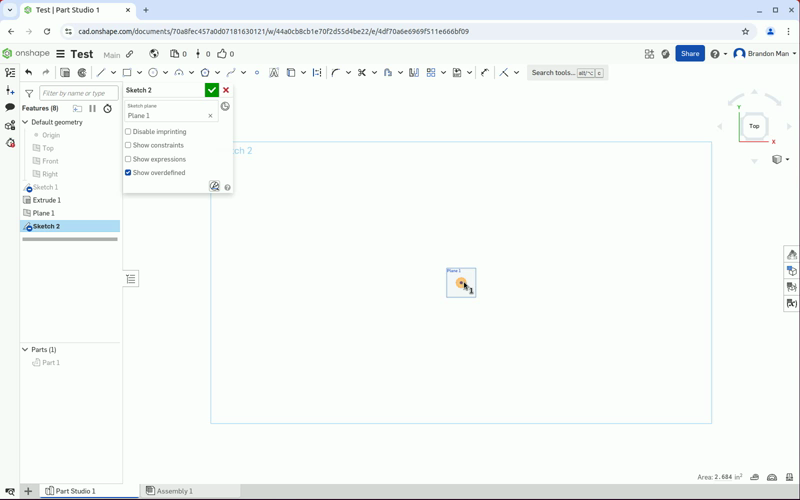
mouse_move(73, 352)
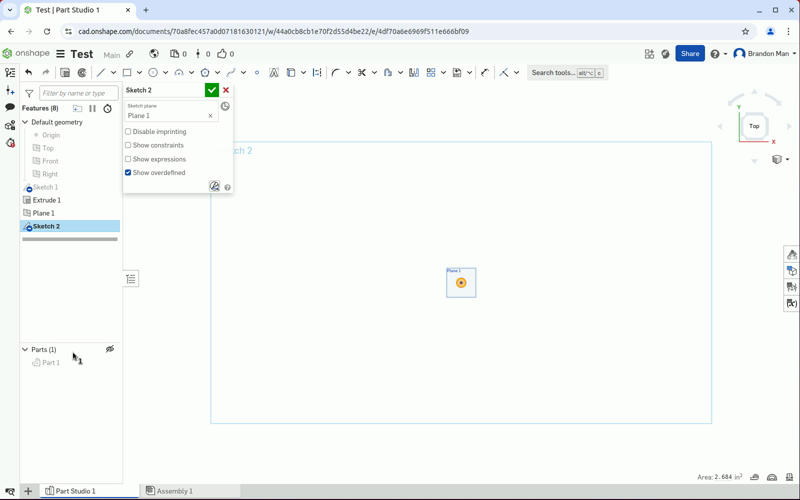
key(shift+y)
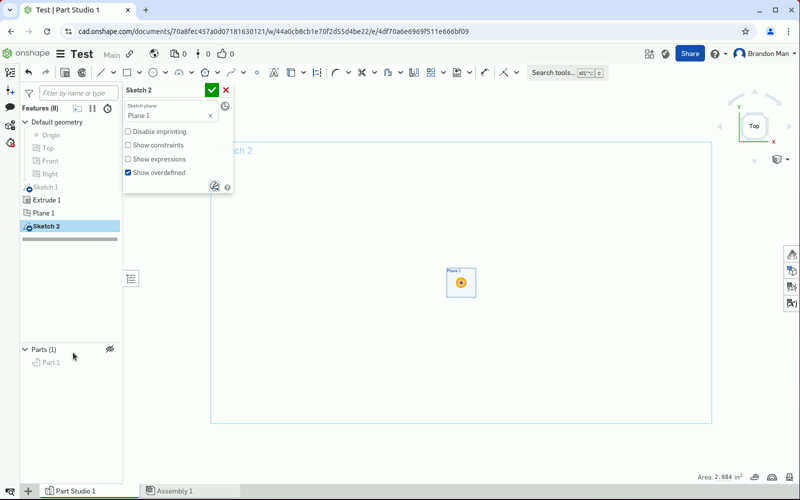
key(shift+e)
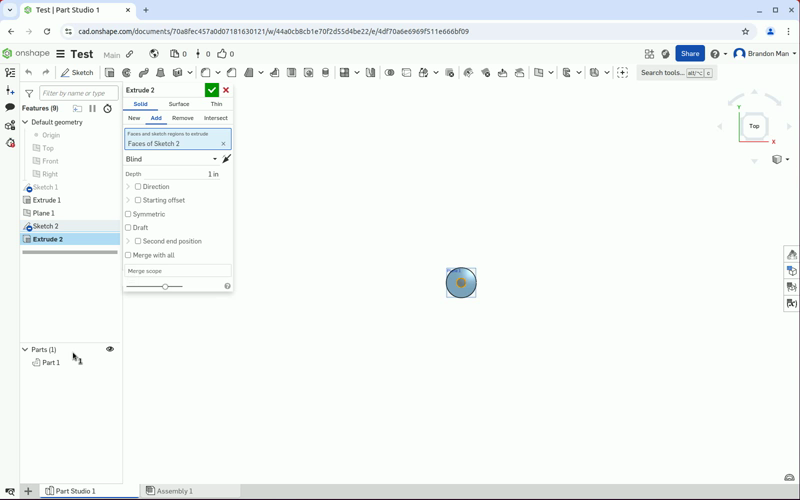
mouse_move(143, 106)
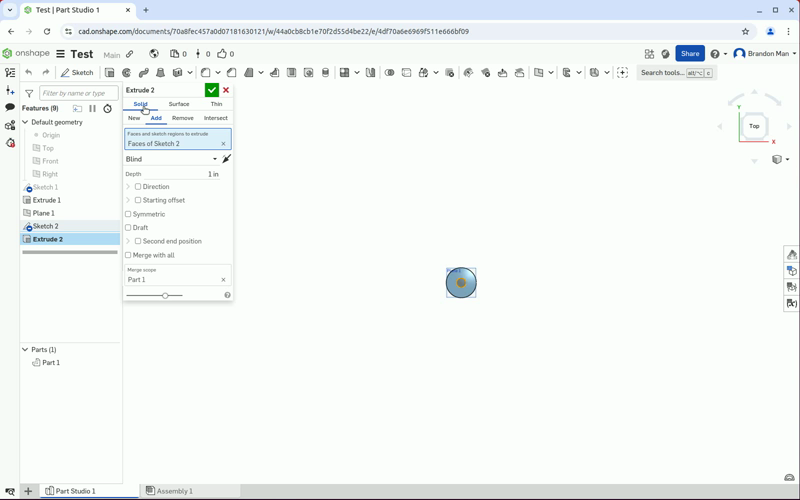
click(143, 106)
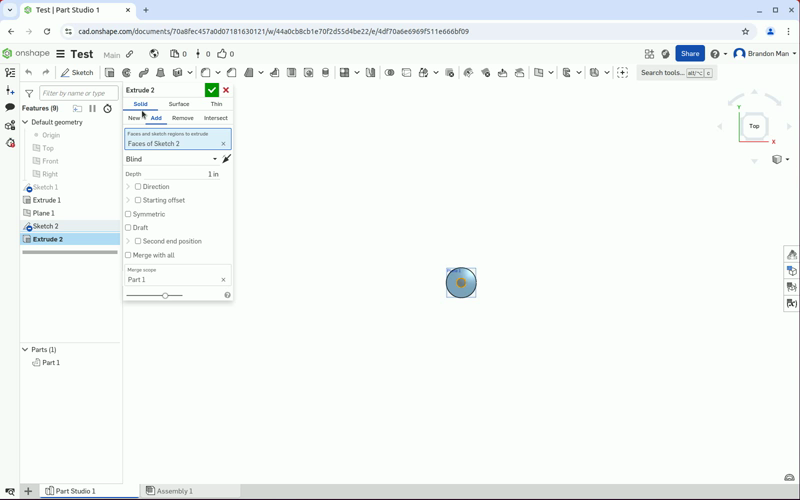
mouse_move(137, 120)
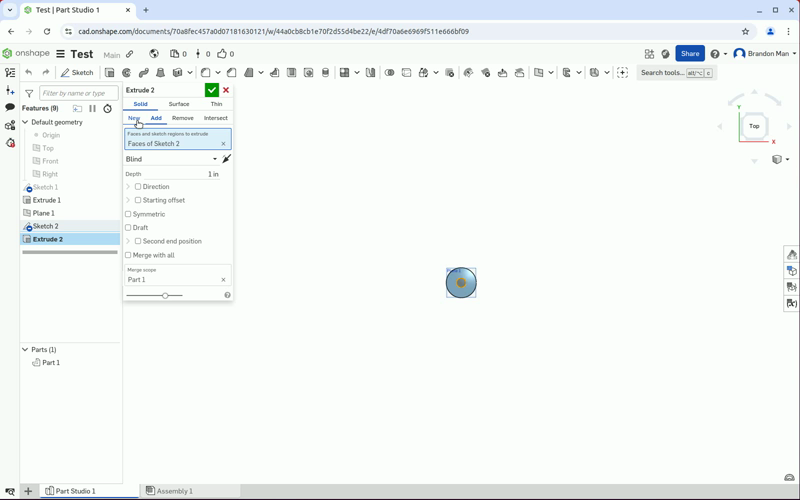
click(137, 120)
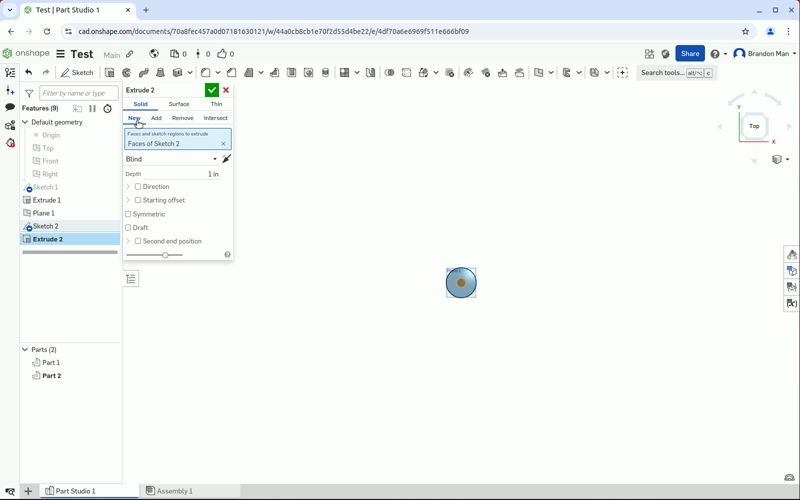
key(tab, 4)
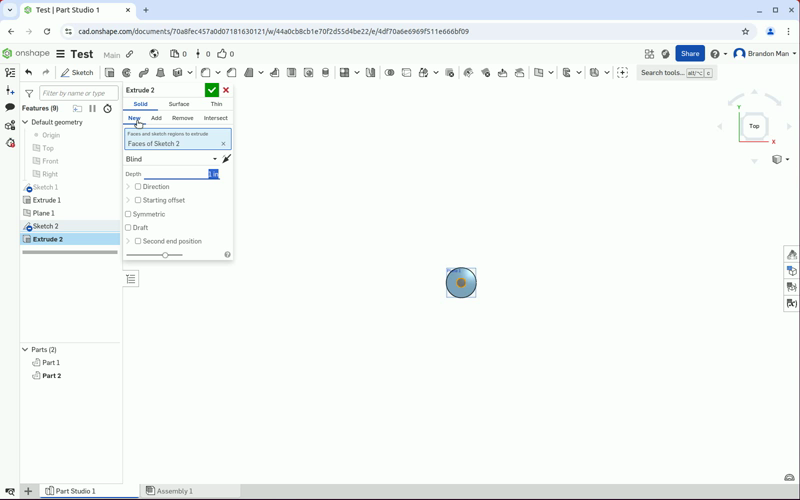
text(5.777)
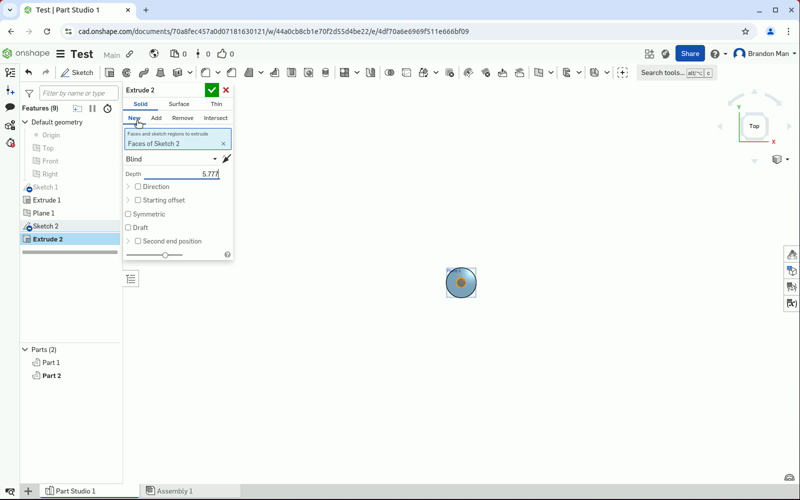
key(enter)
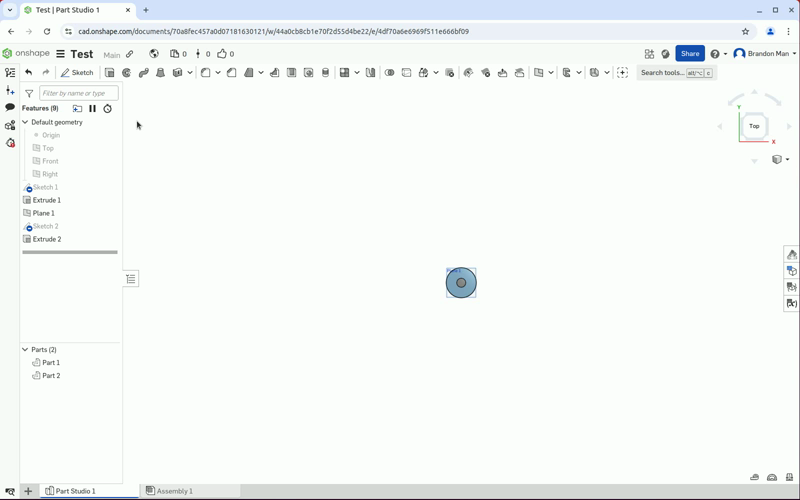
key(shift+h)
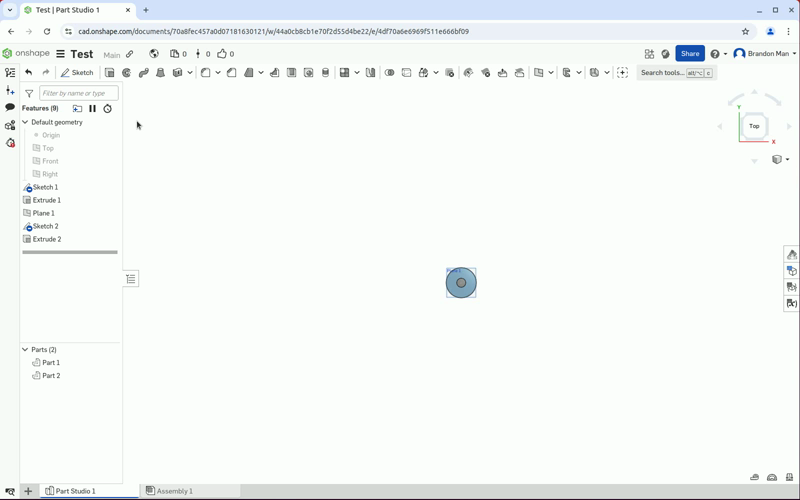
key(shift+h)
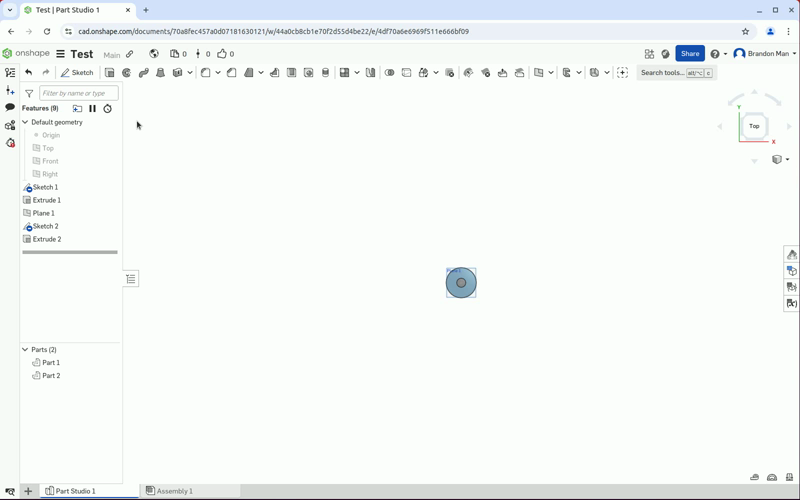
key(shift+7)
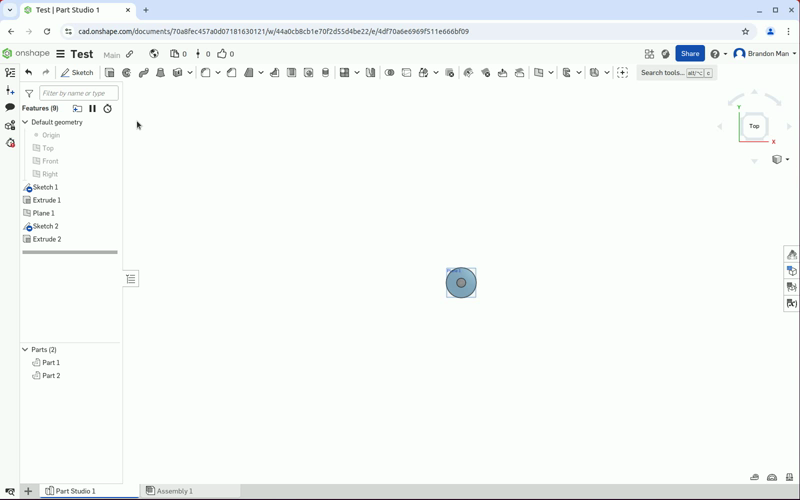
key(up, 3)
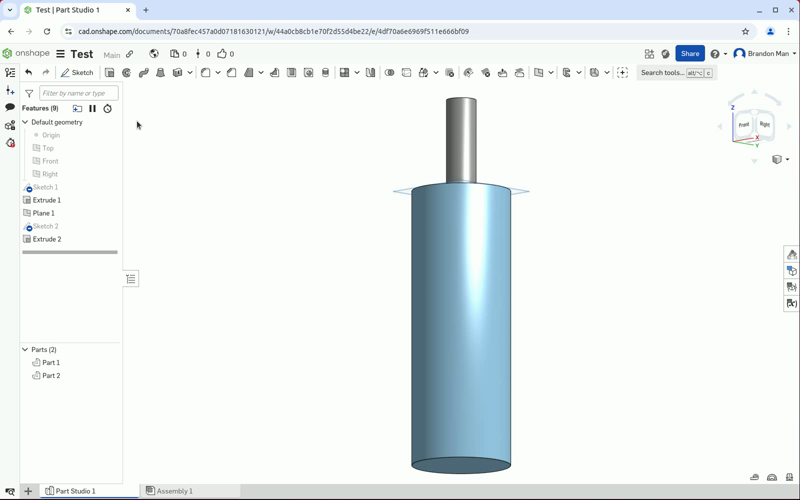
key(left, 3)
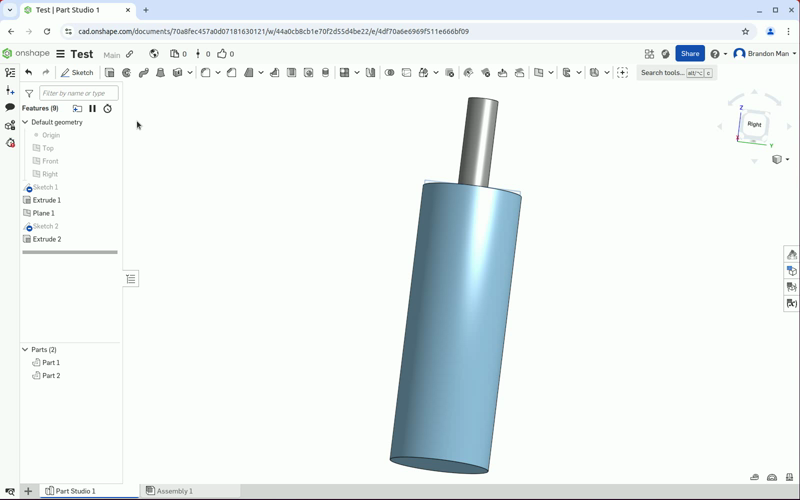
key(right, 3)
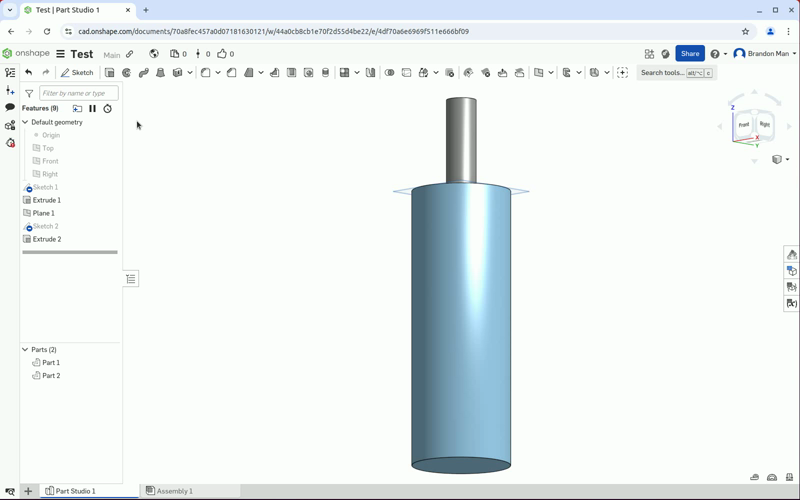
key(down, 3)
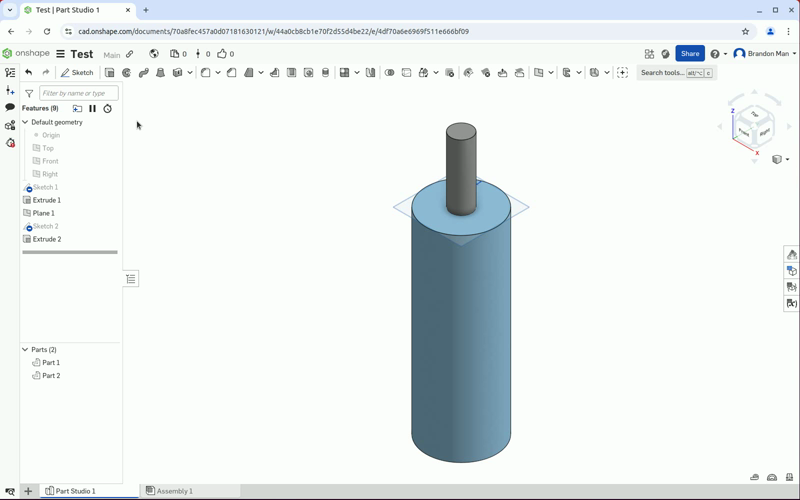
mouse_move(73, 189)
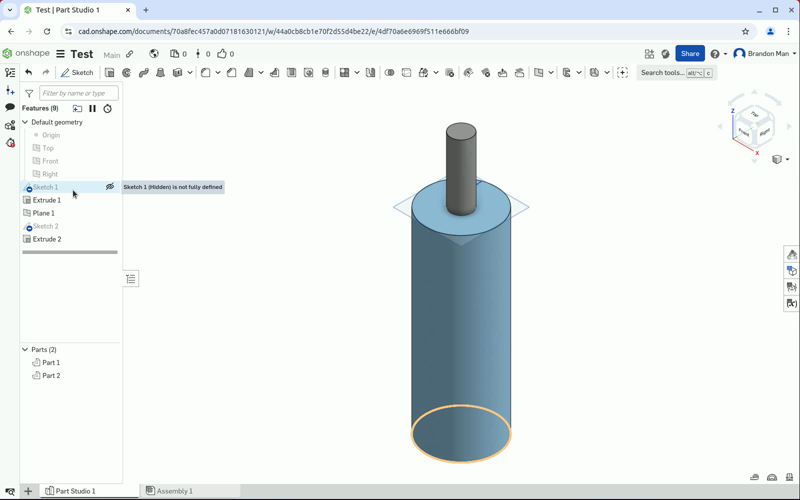
click(73, 189)